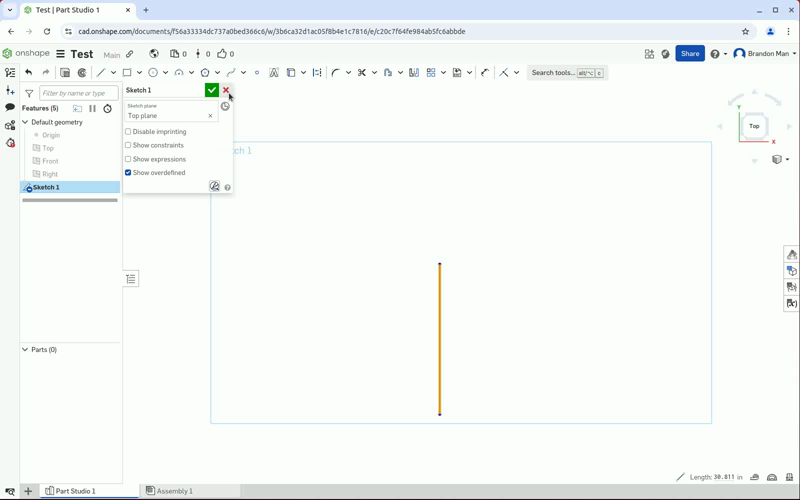
key(shift+h)
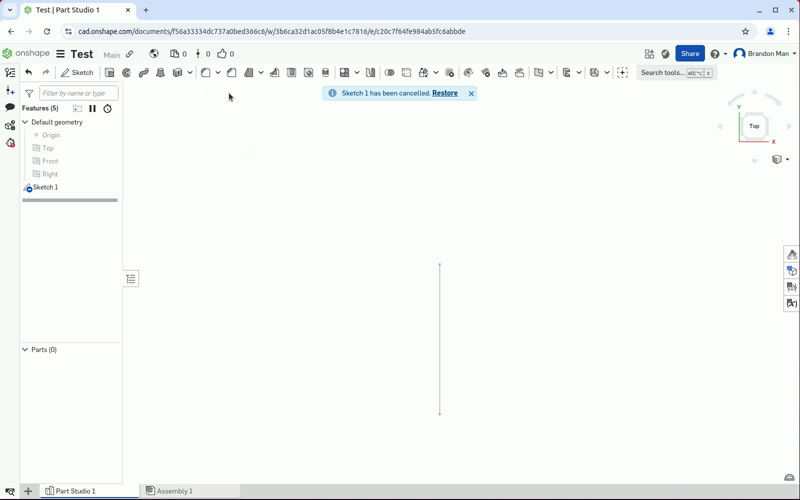
key(shift+s)
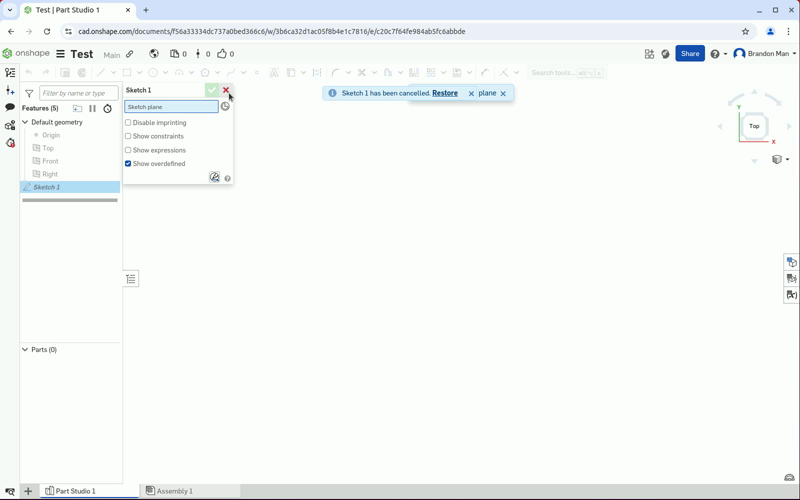
mouse_move(73, 150)
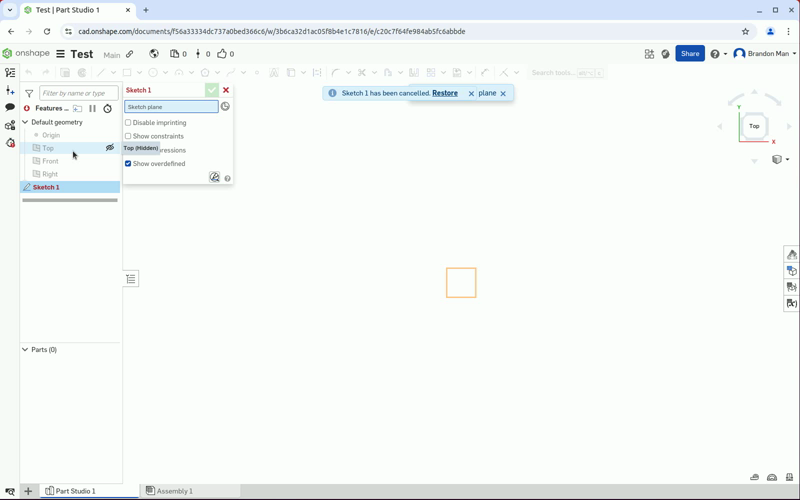
click(73, 150)
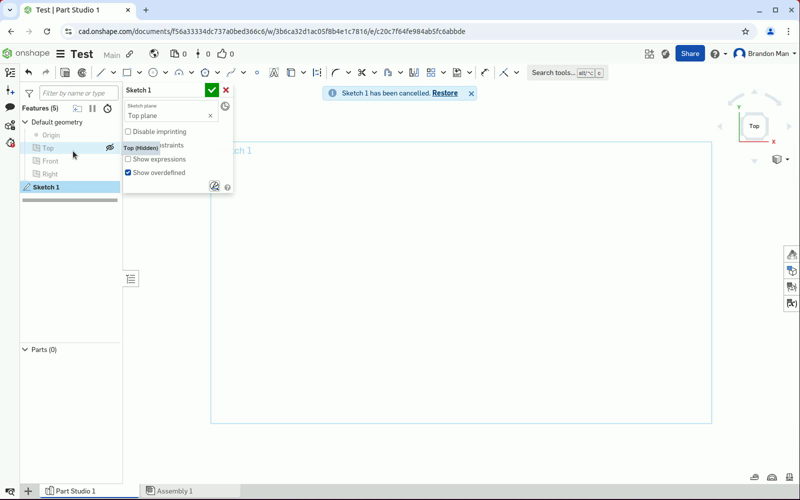
mouse_move(73, 352)
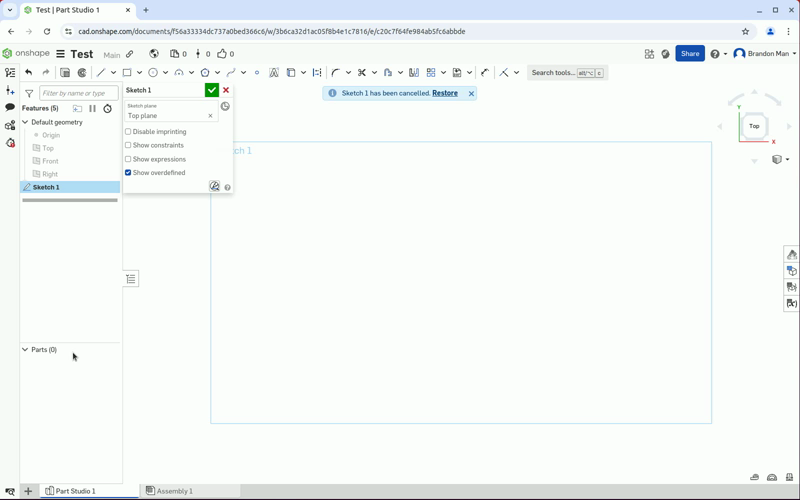
key(y)
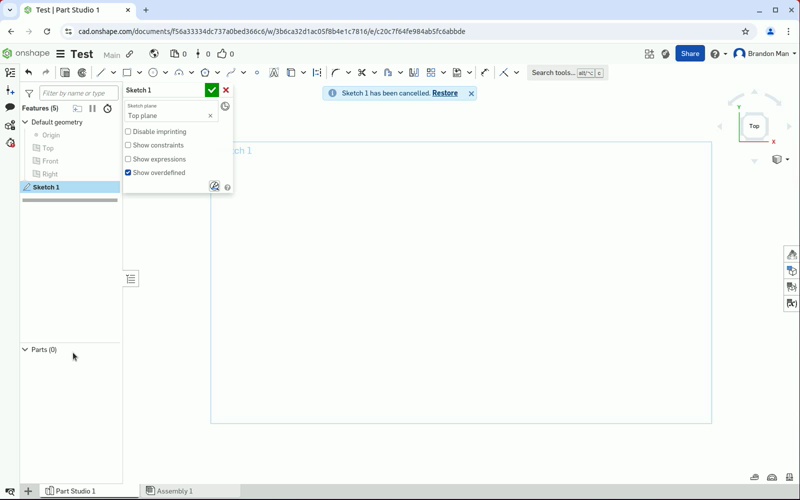
key(c)
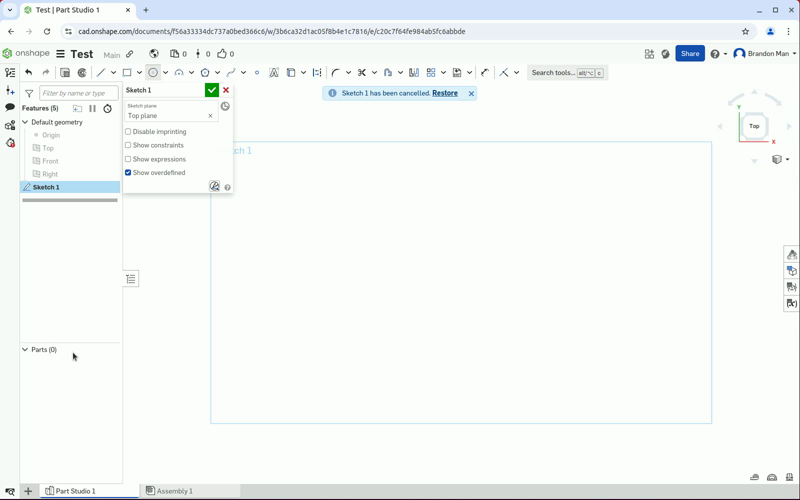
key_down(shift)
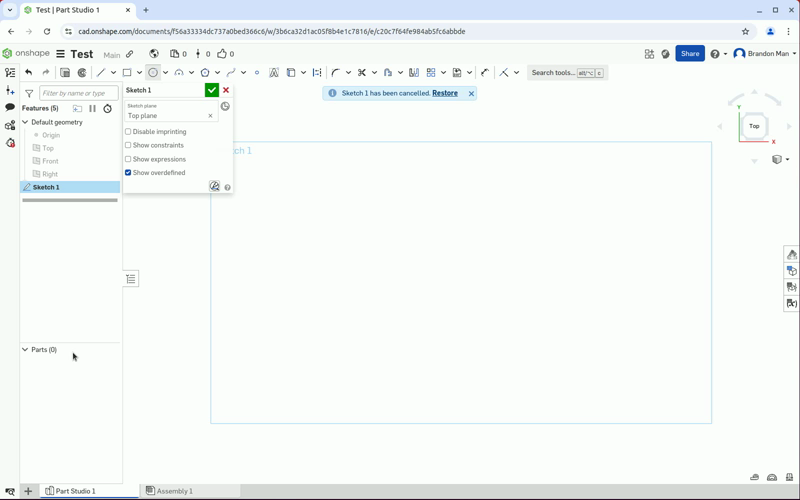
mouse_move(392, 282)
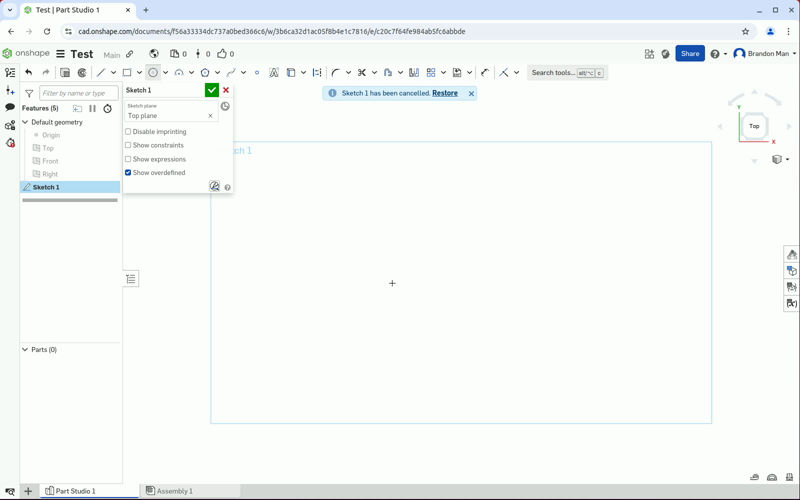
click(392, 282)
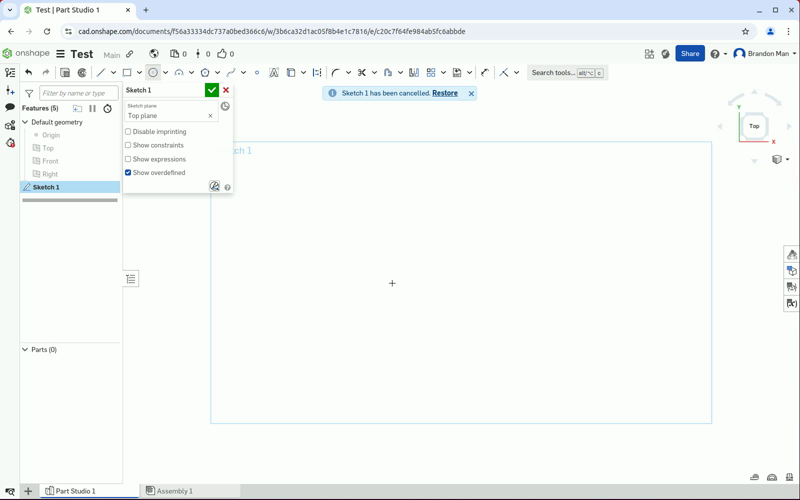
key_up(shift)
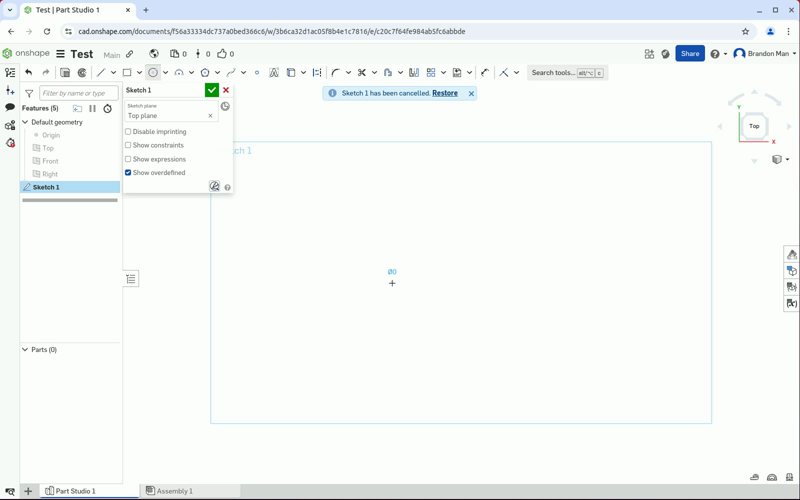
mouse_move(435, 282)
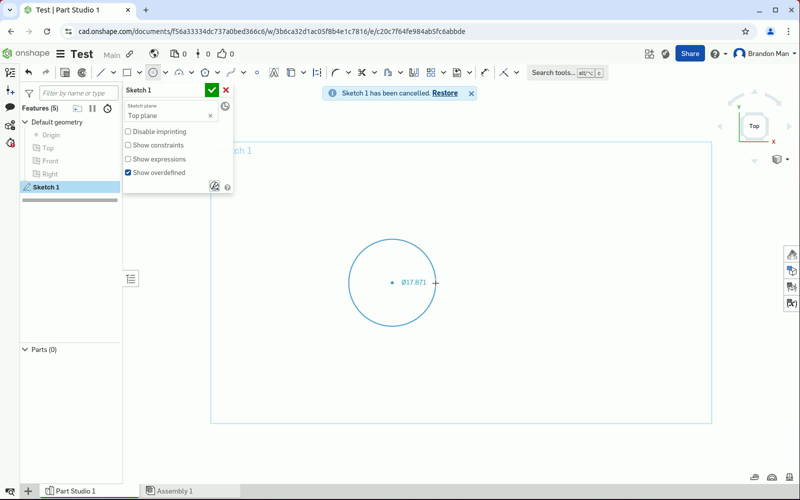
click(435, 282)
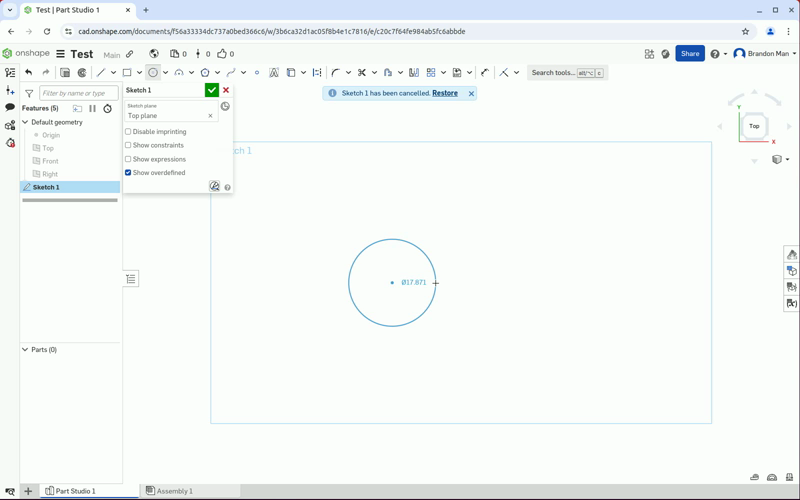
key(esc)
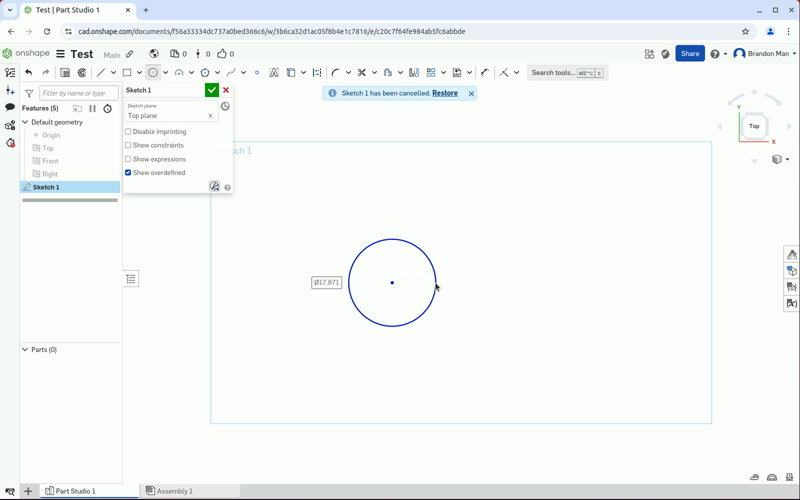
key(c)
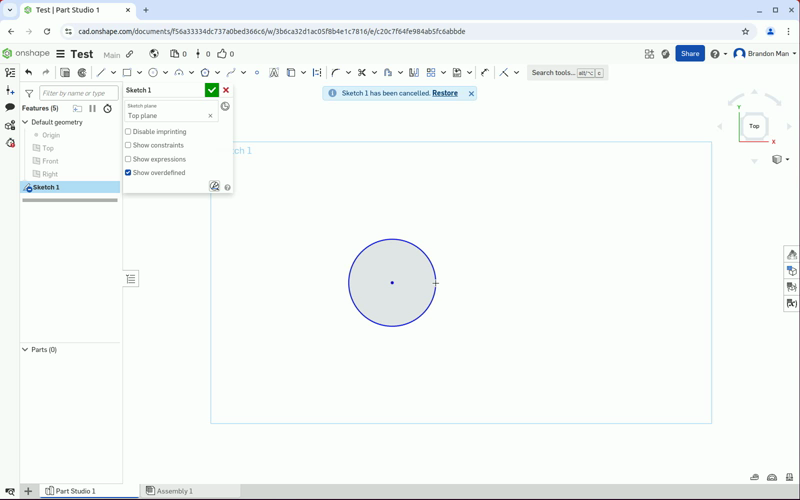
key_down(shift)
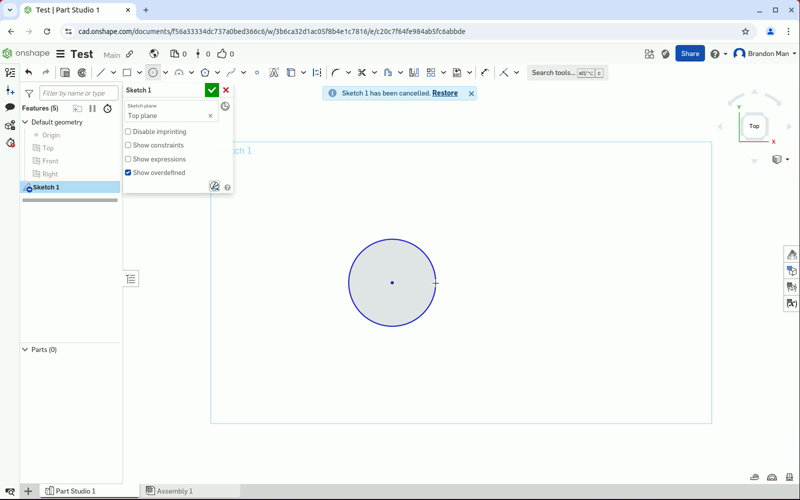
mouse_move(392, 282)
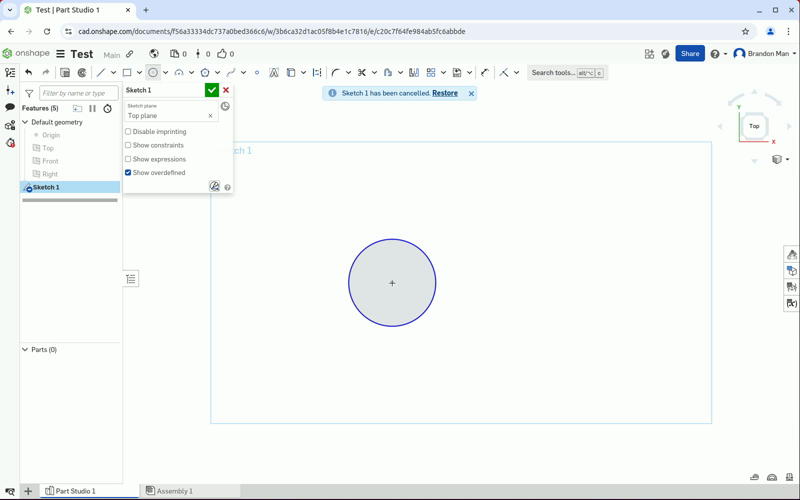
click(392, 282)
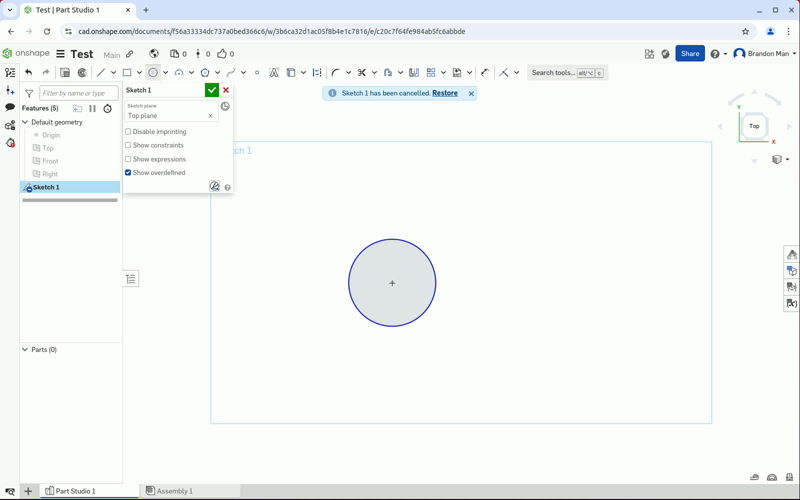
key_up(shift)
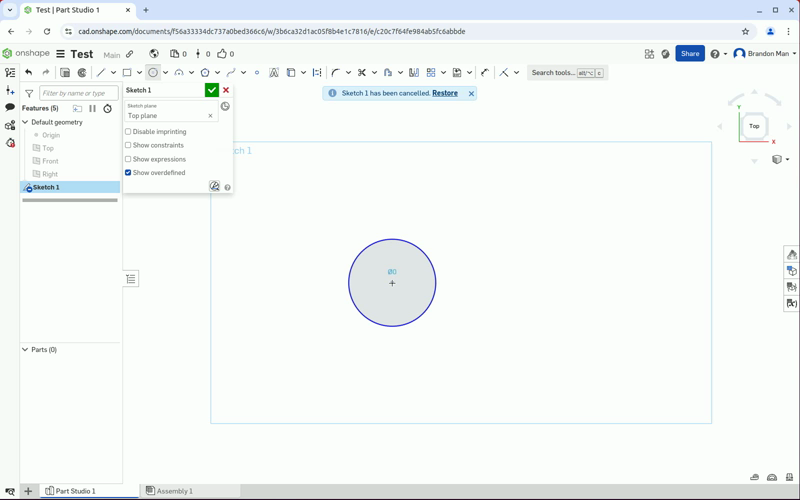
mouse_move(415, 282)
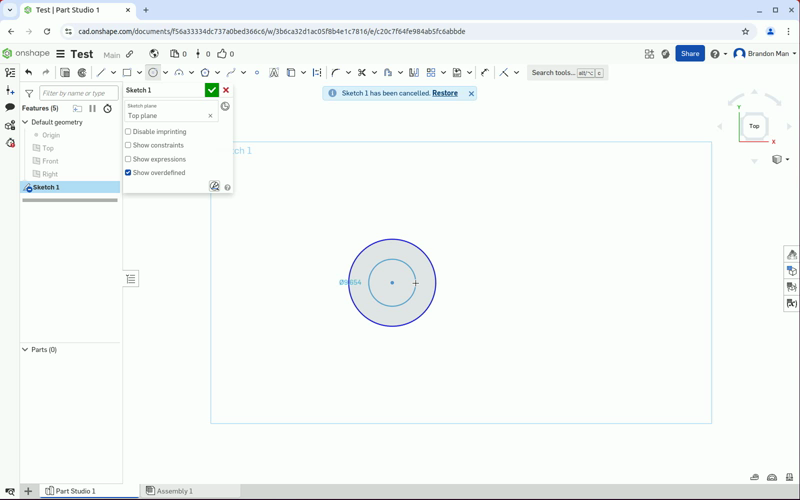
click(415, 282)
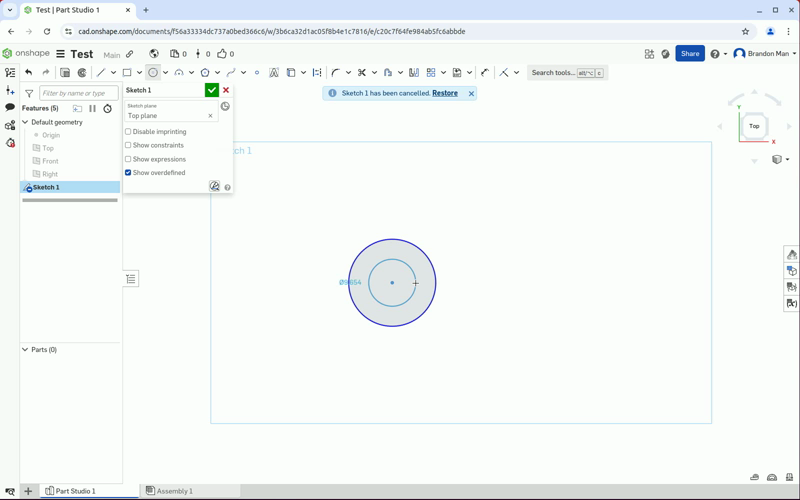
key(esc)
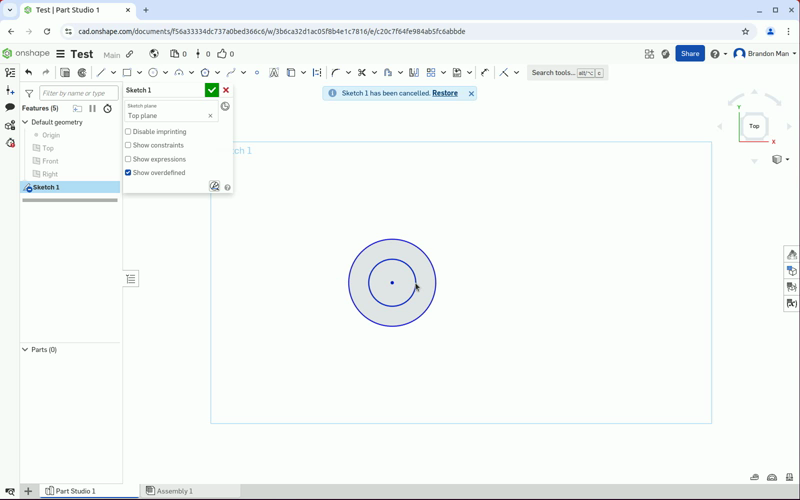
mouse_move(368, 267)
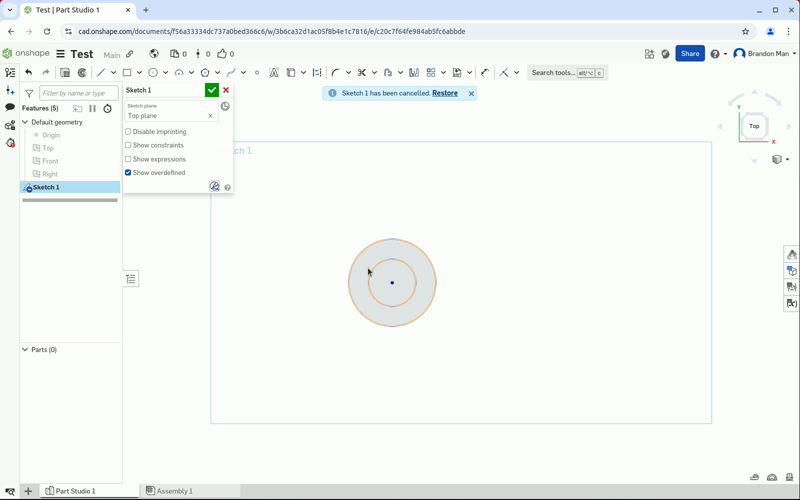
click(368, 267)
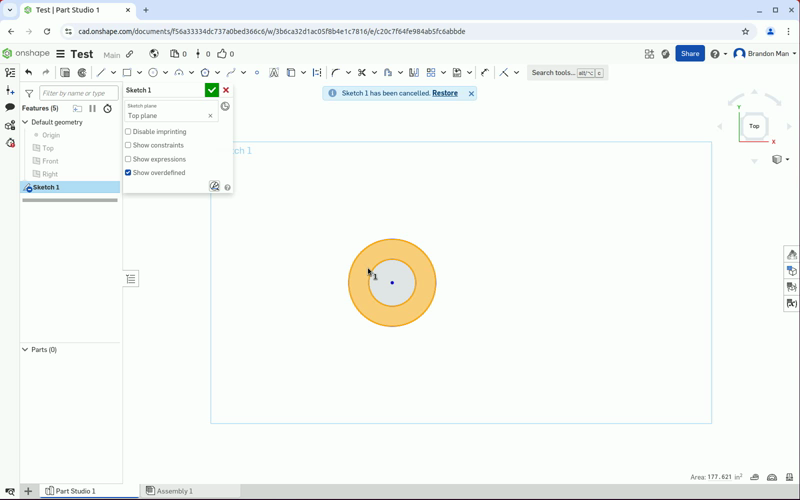
mouse_move(73, 352)
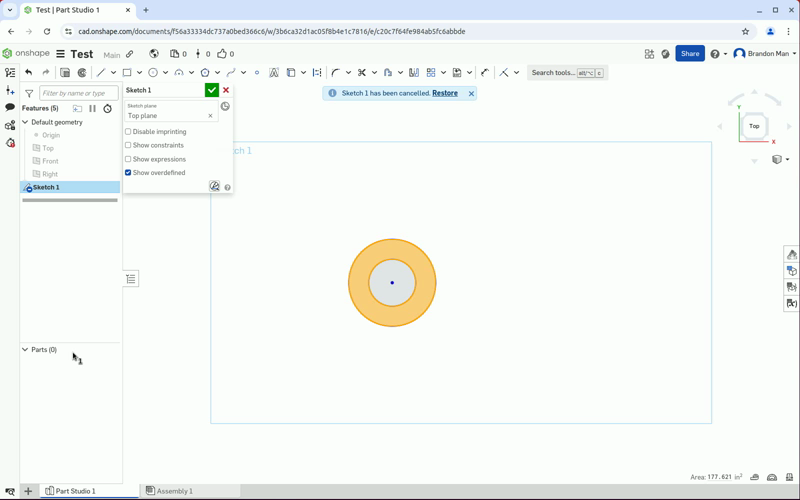
key(shift+y)
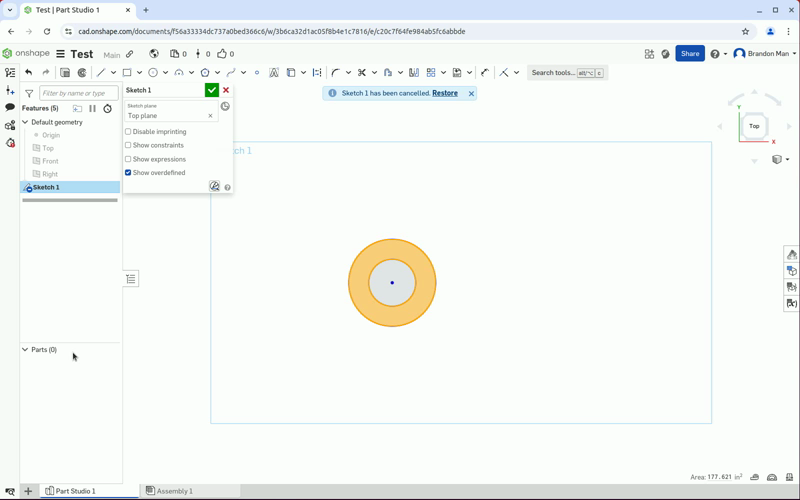
key(shift+e)
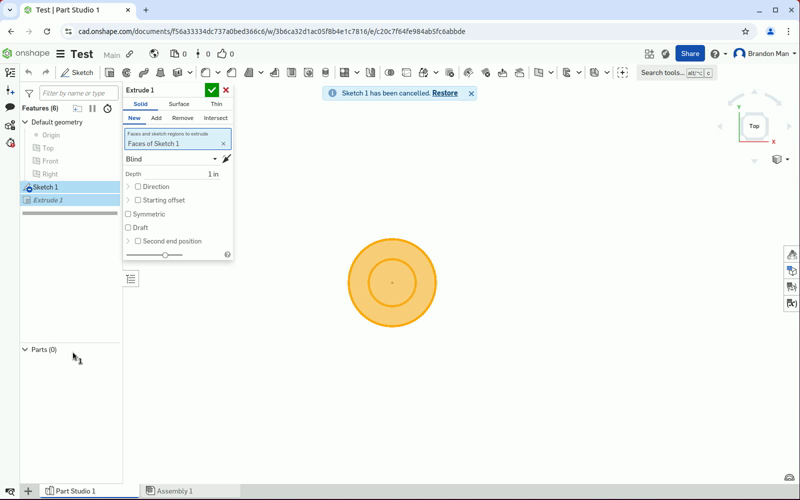
mouse_move(143, 106)
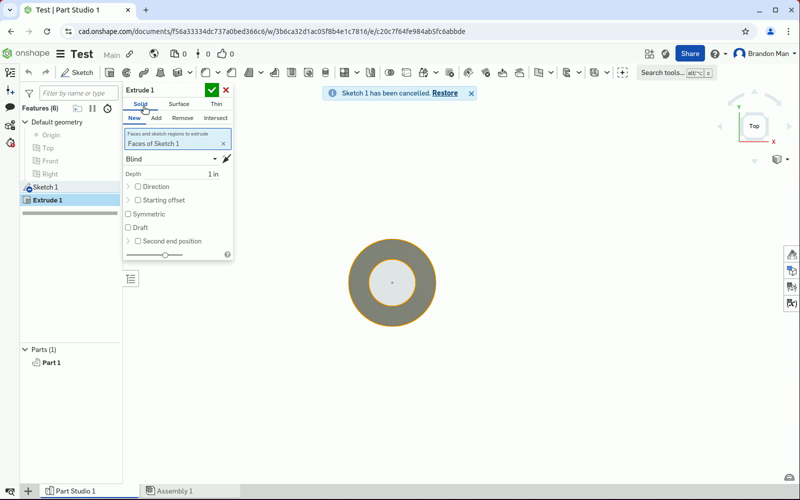
click(143, 106)
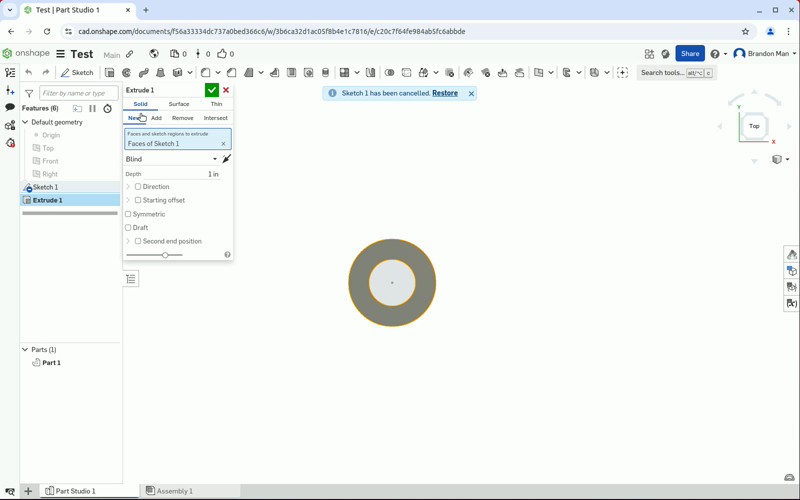
mouse_move(137, 120)
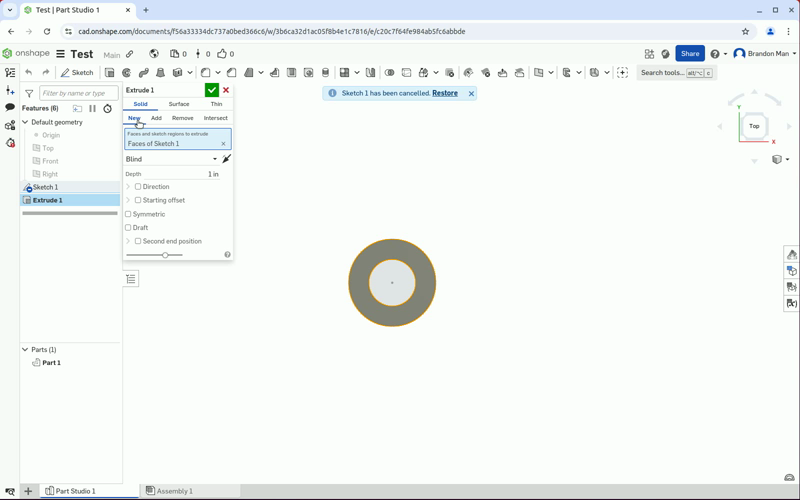
click(137, 120)
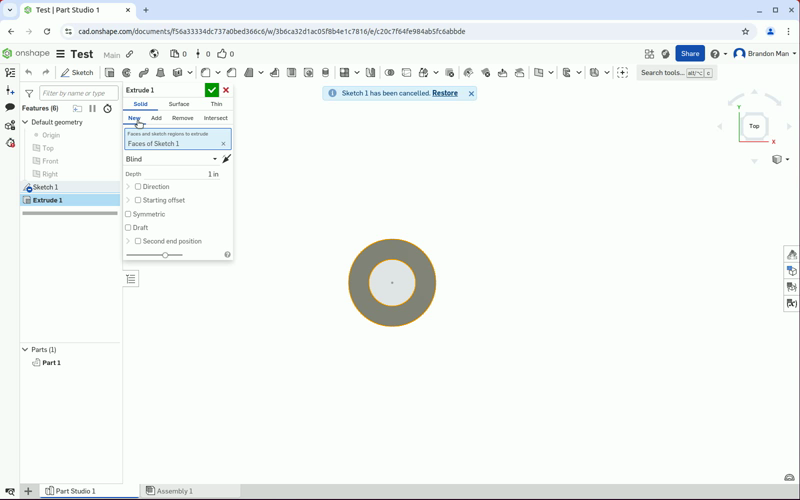
key(tab, 4)
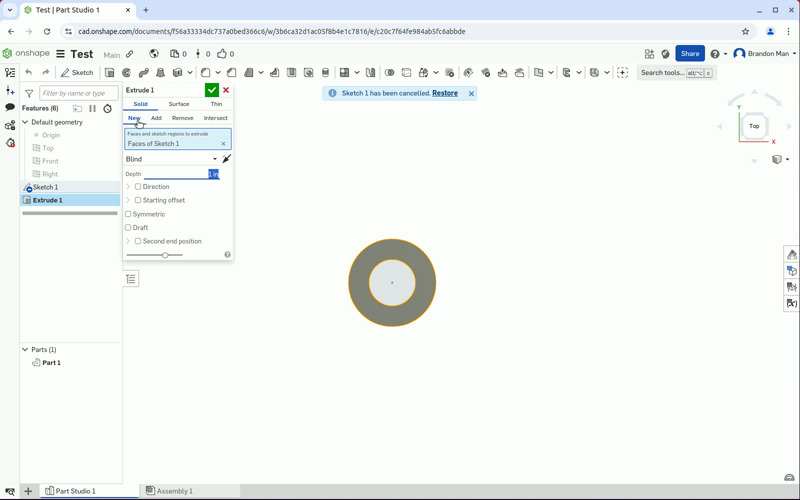
text(7.703)
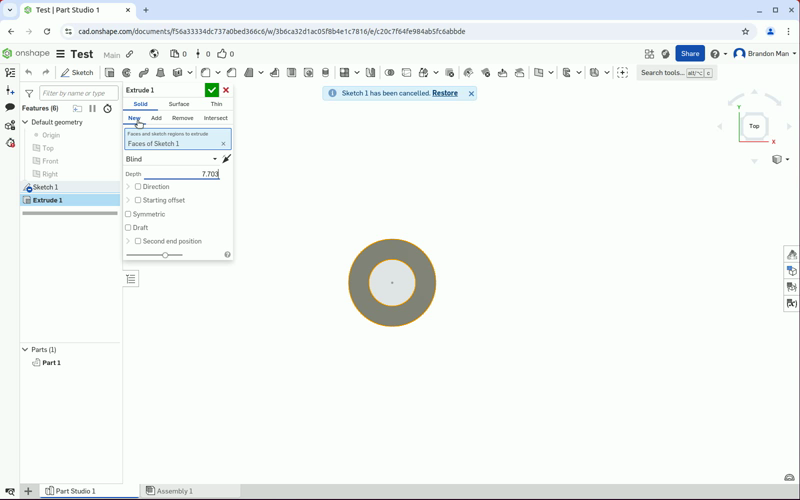
key(enter)
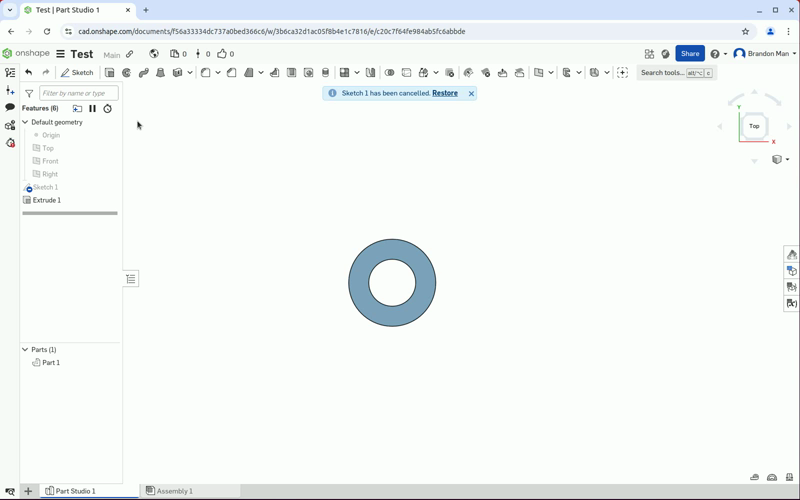
key(shift+h)
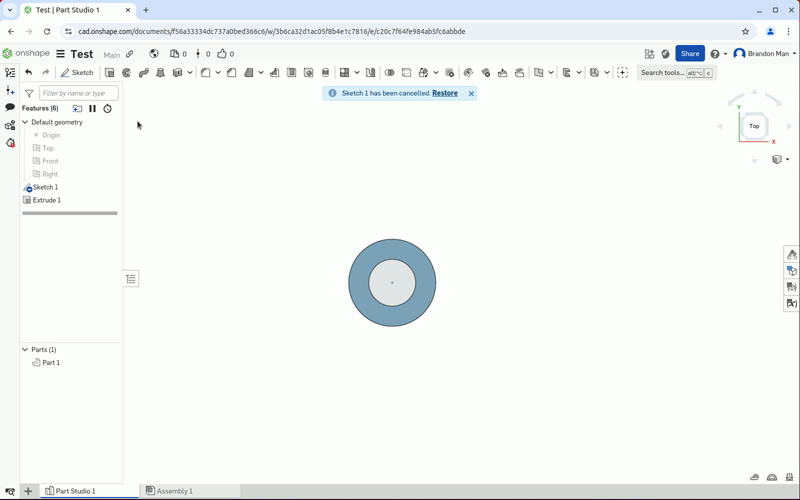
key(shift+h)
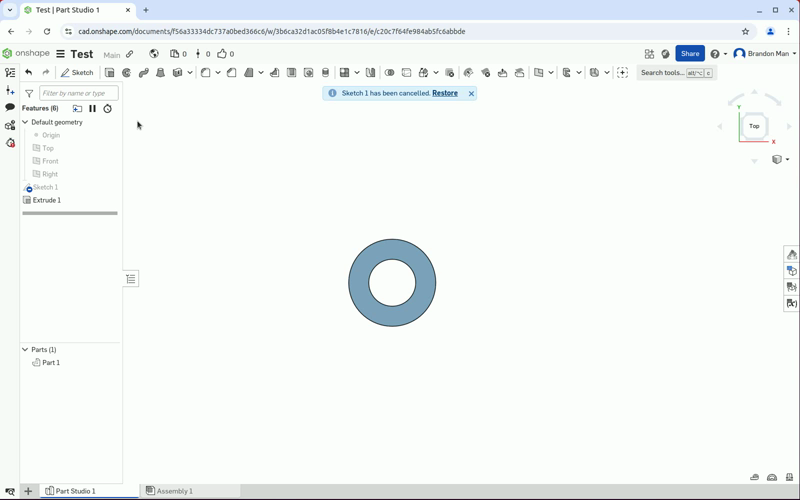
mouse_move(73, 189)
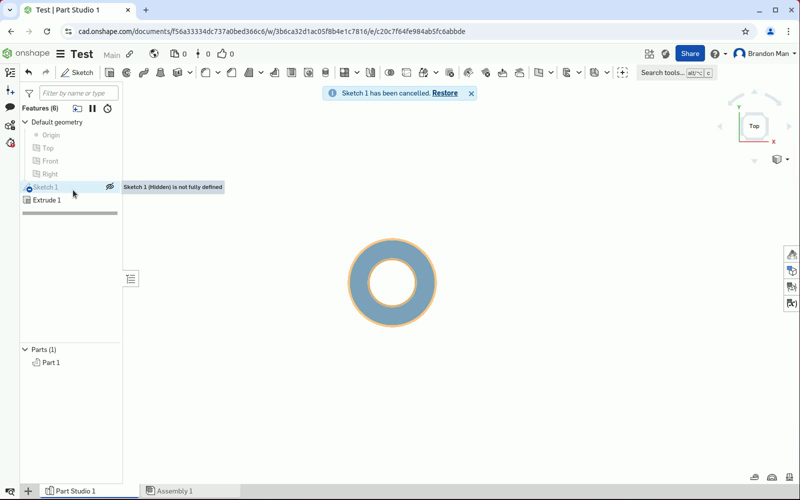
click(73, 189)
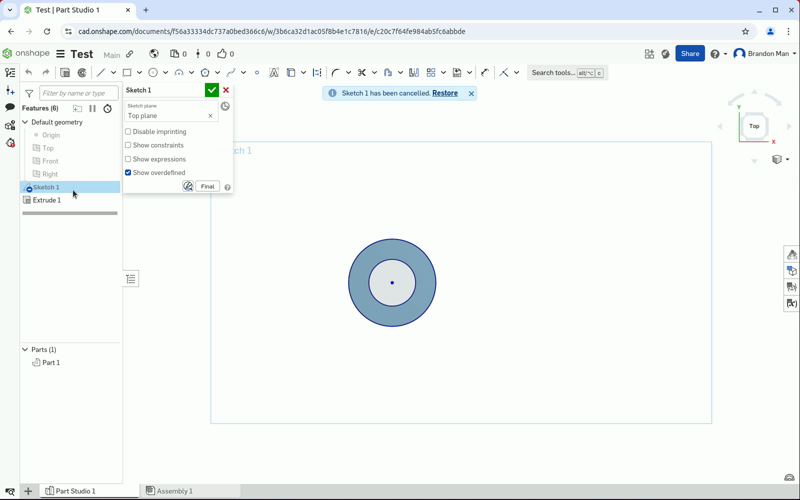
mouse_move(229, 92)
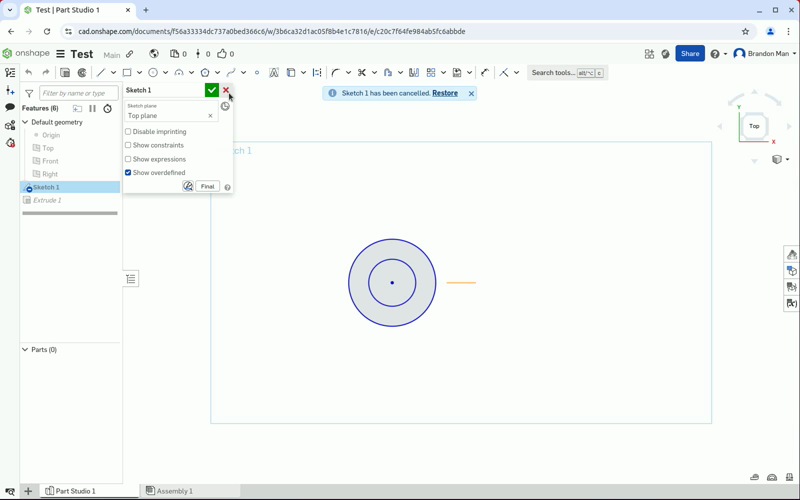
click(229, 92)
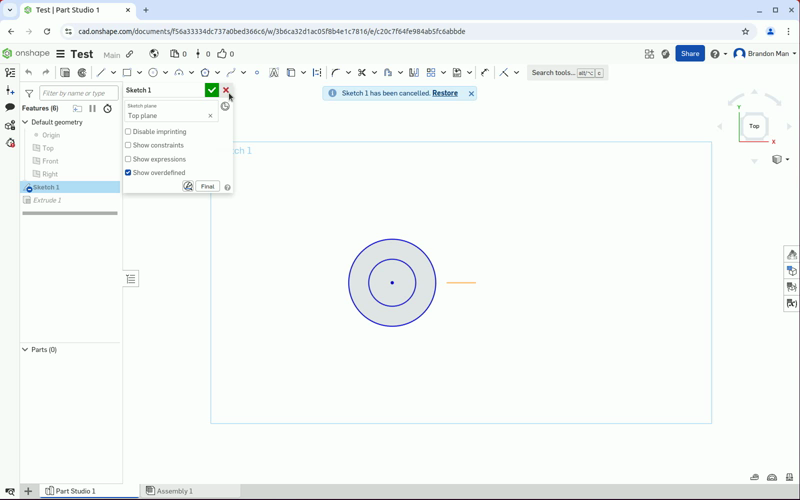
key(shift+s)
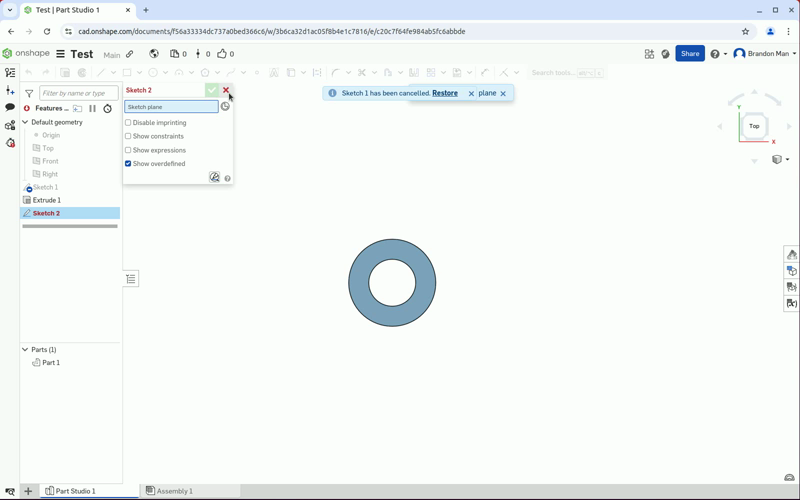
mouse_move(73, 150)
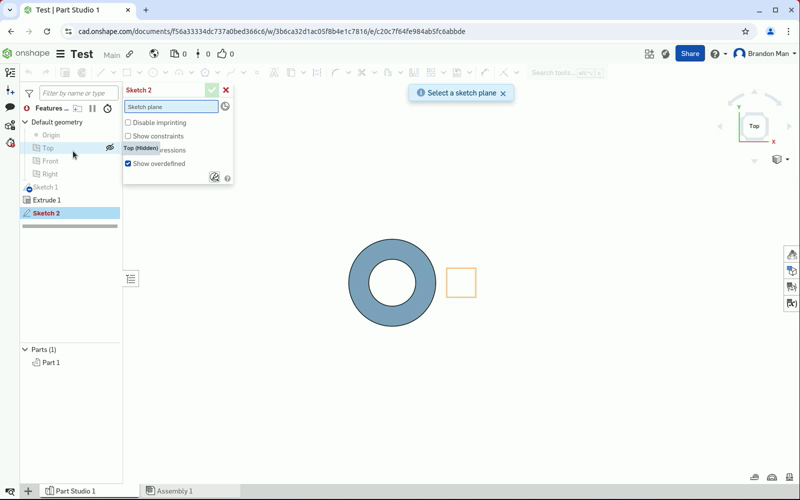
click(73, 150)
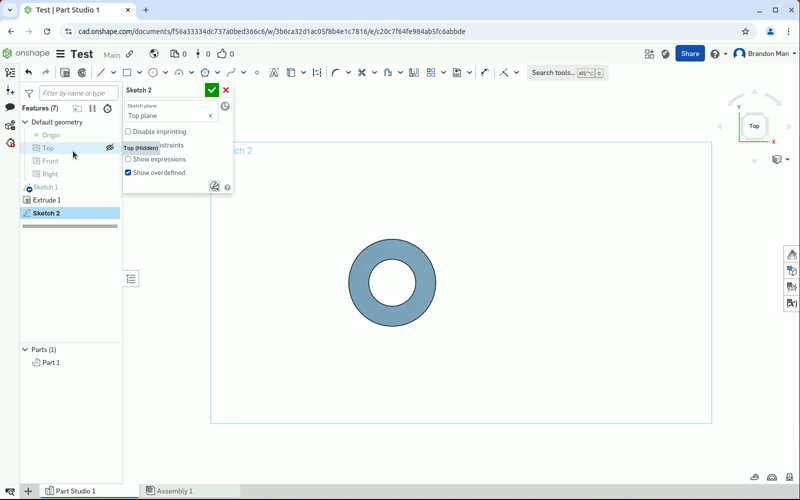
mouse_move(73, 352)
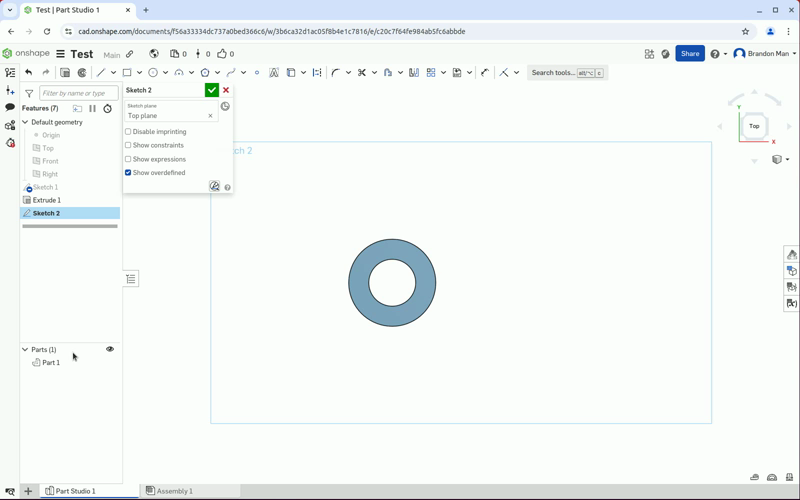
key(y)
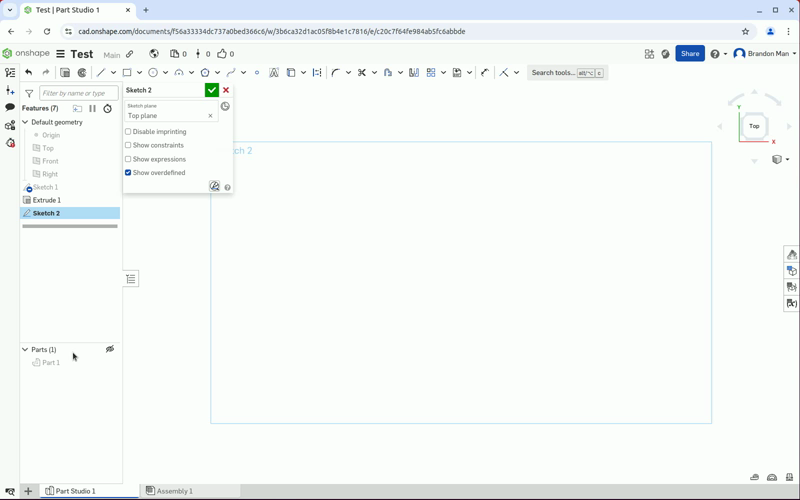
key(l)
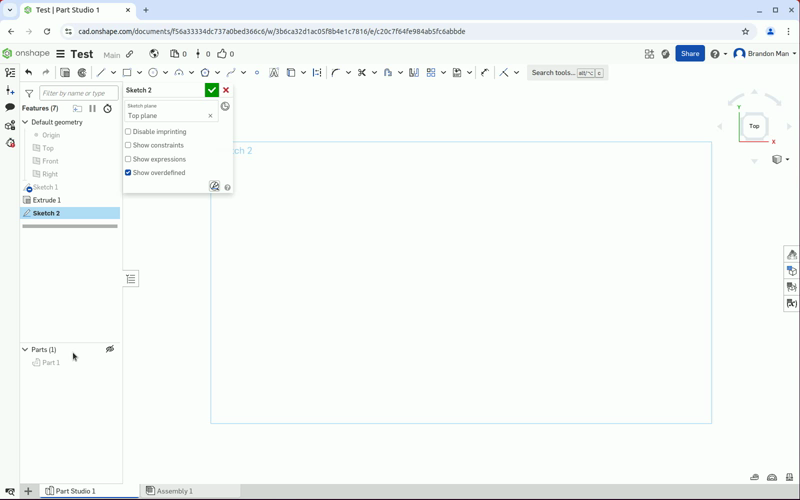
key_down(shift)
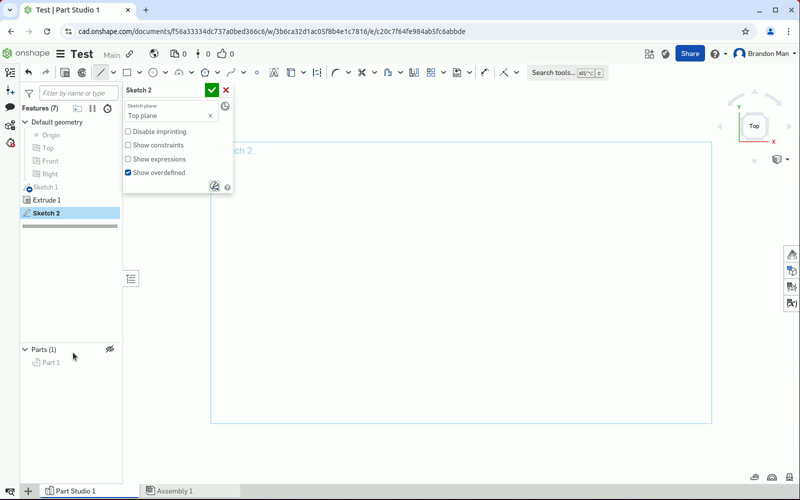
mouse_move(391, 326)
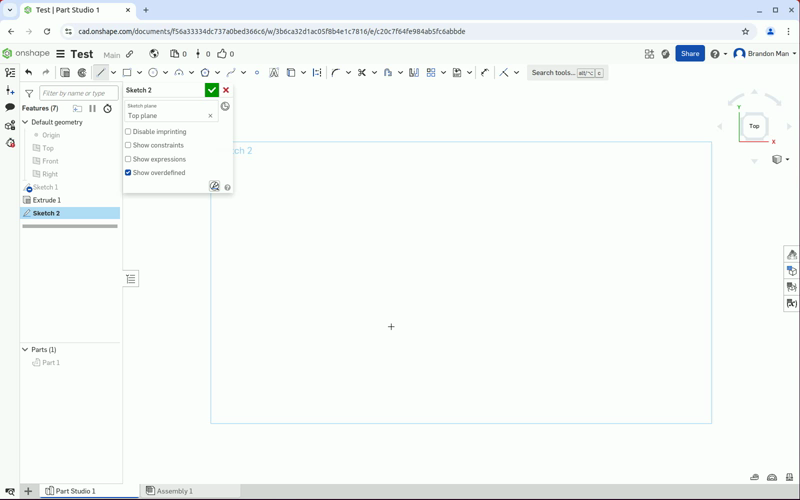
click(391, 326)
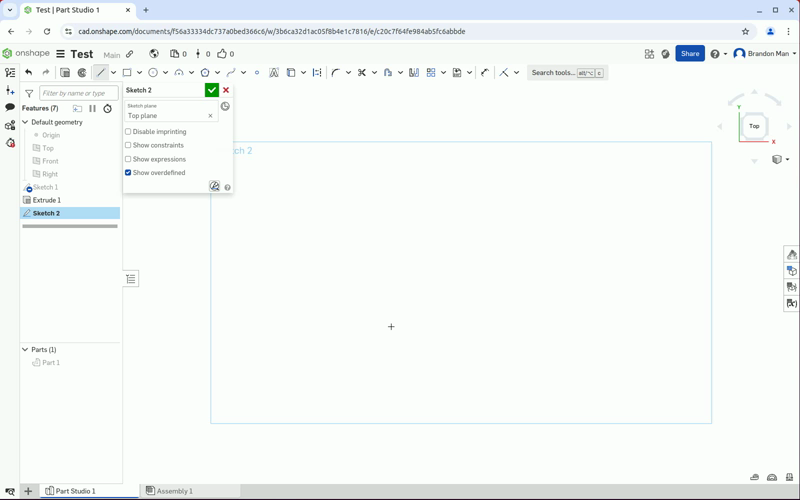
key_up(shift)
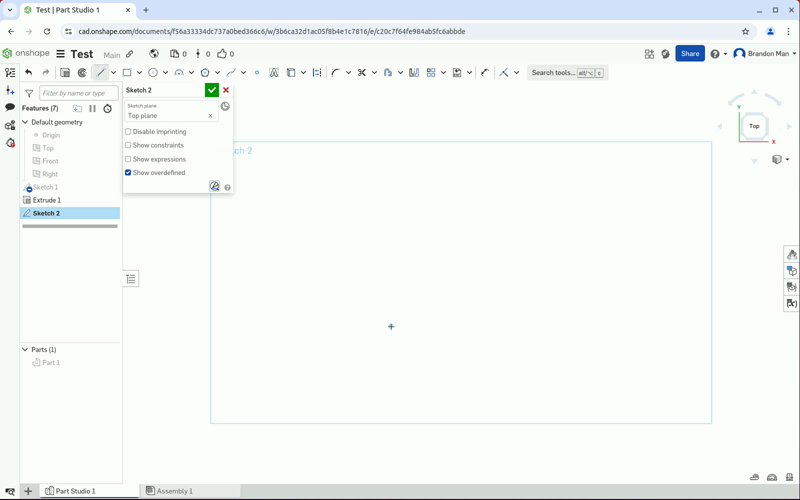
key_down(shift)
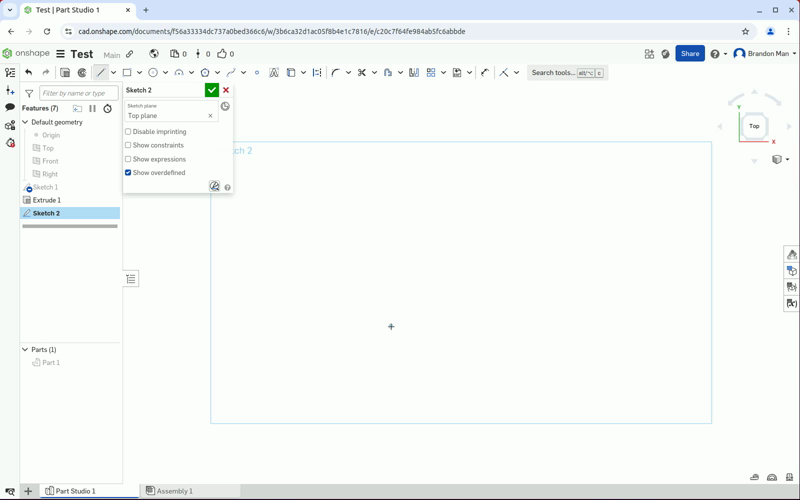
mouse_move(529, 324)
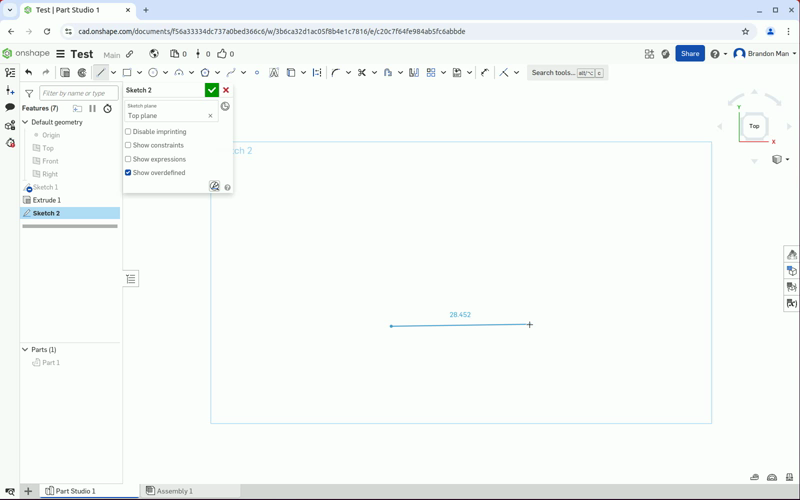
click(529, 324)
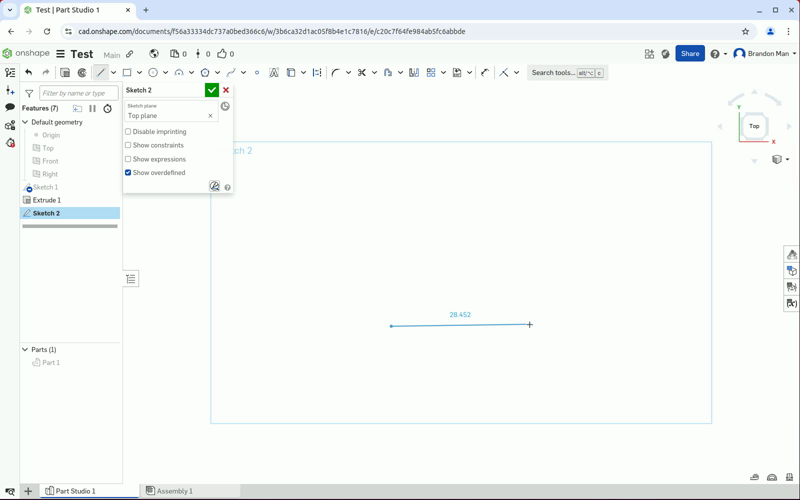
key_up(shift)
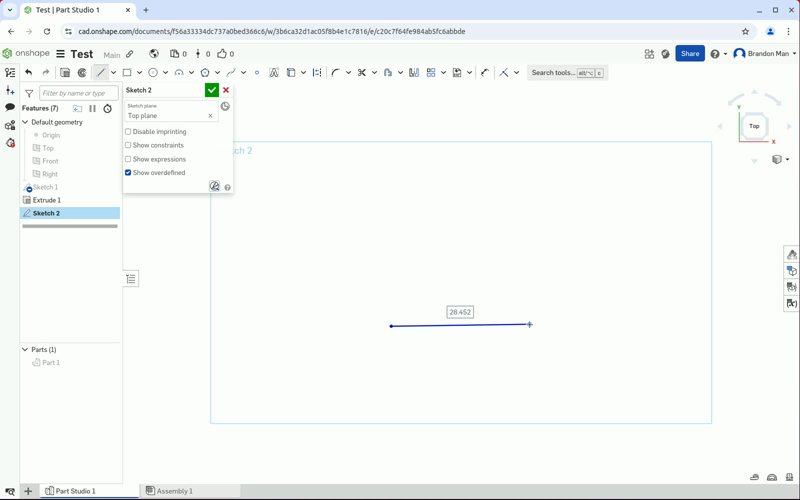
key(esc)
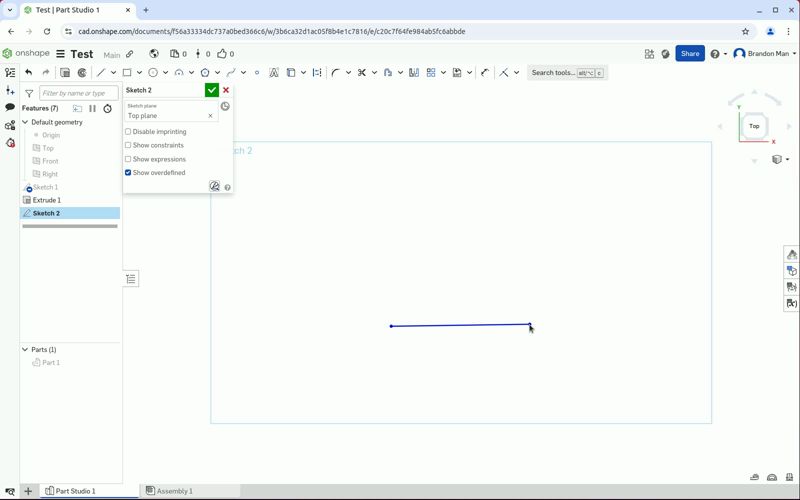
key(a)
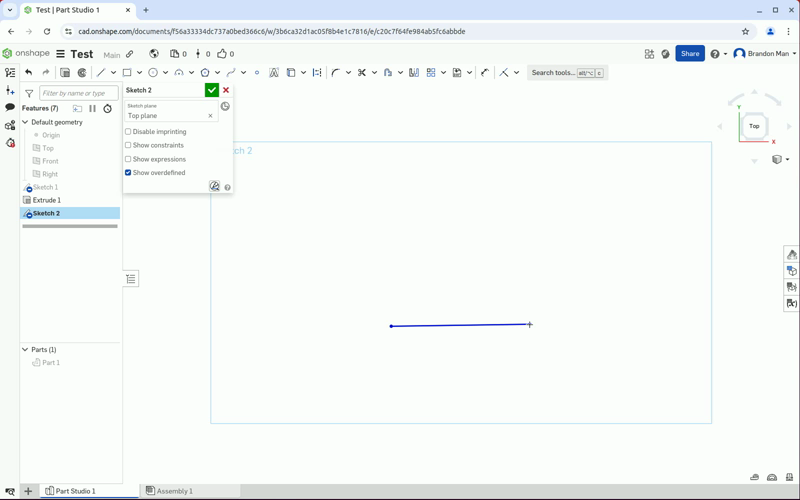
mouse_move(529, 324)
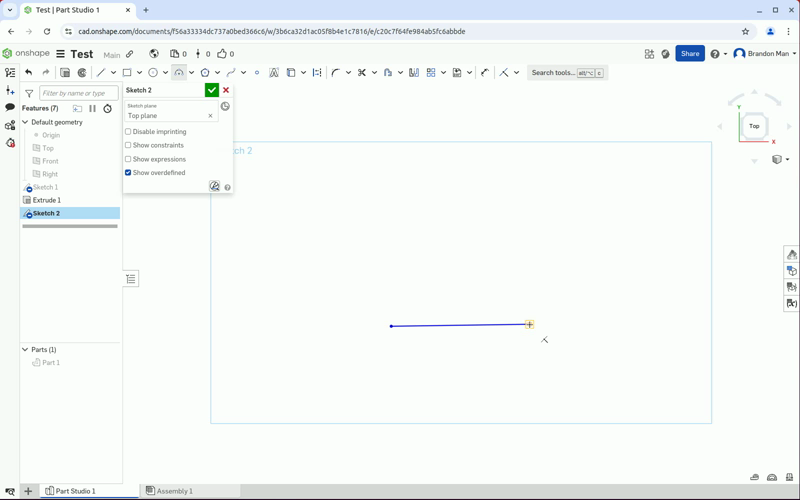
click(529, 324)
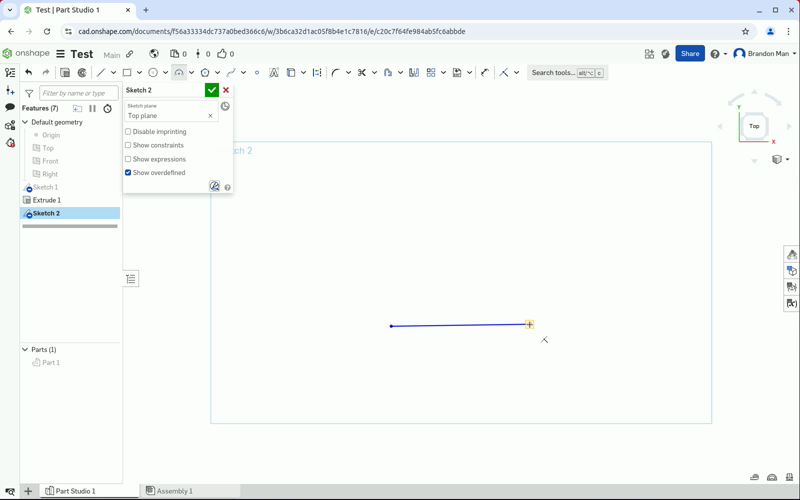
key_down(shift)
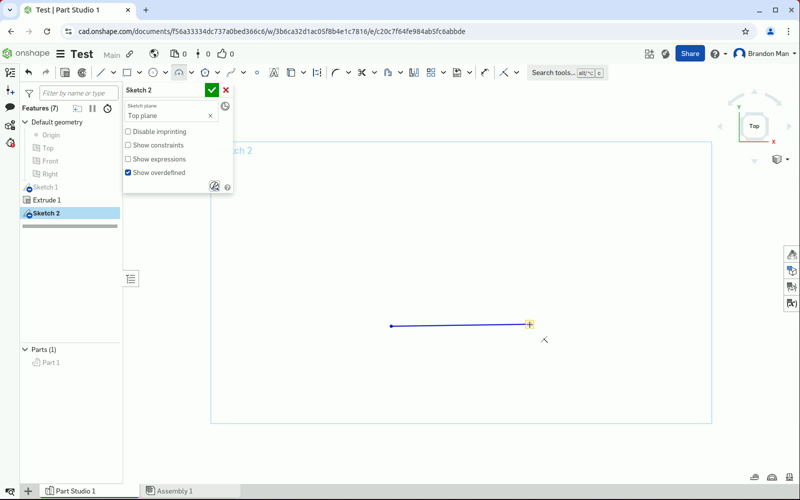
mouse_move(529, 241)
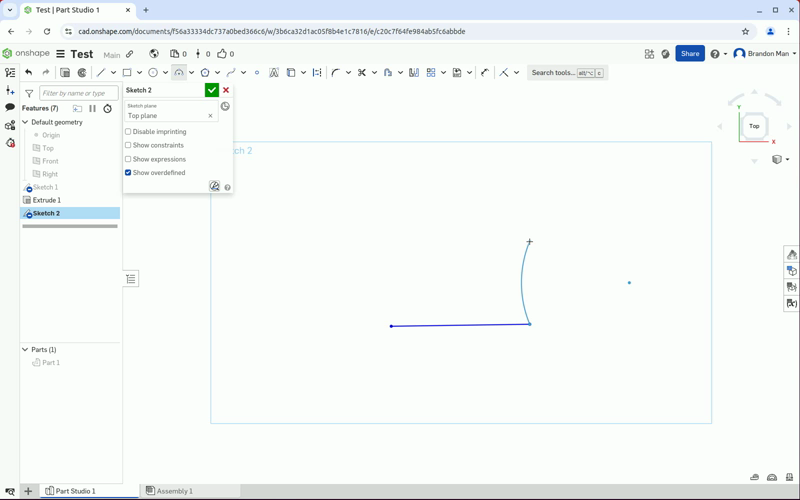
click(529, 241)
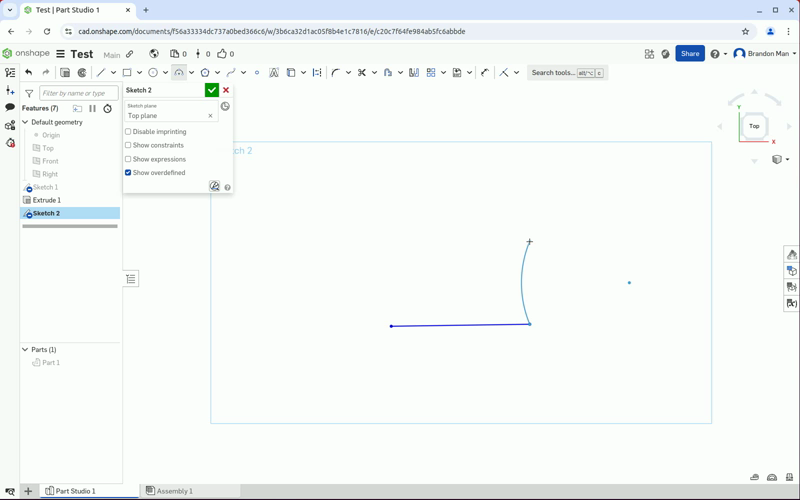
mouse_move(570, 282)
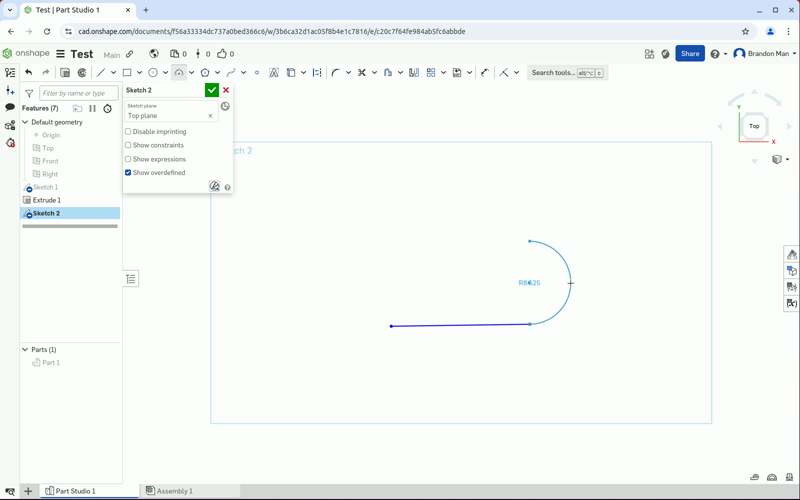
click(570, 282)
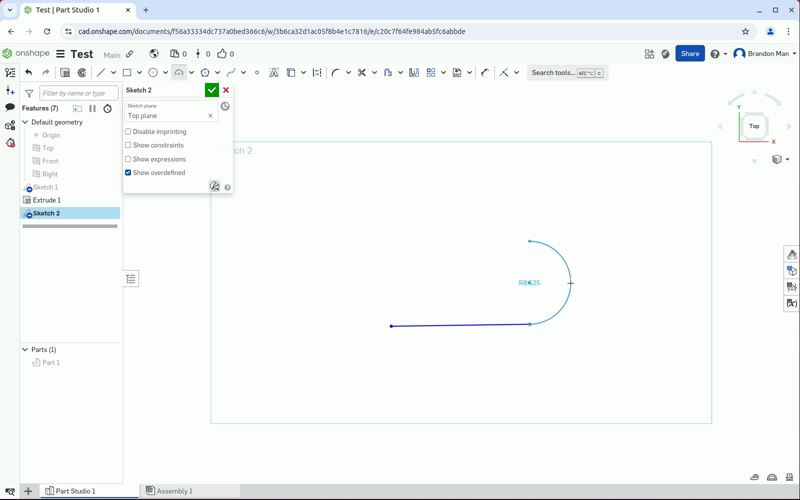
key_up(shift)
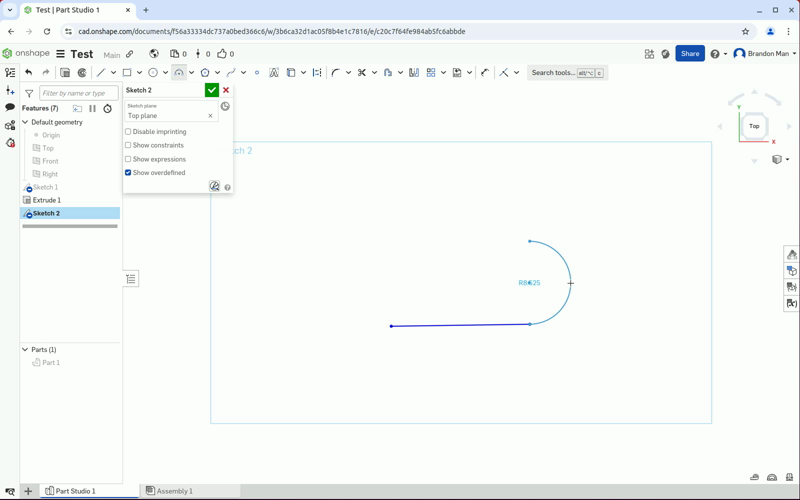
key(esc)
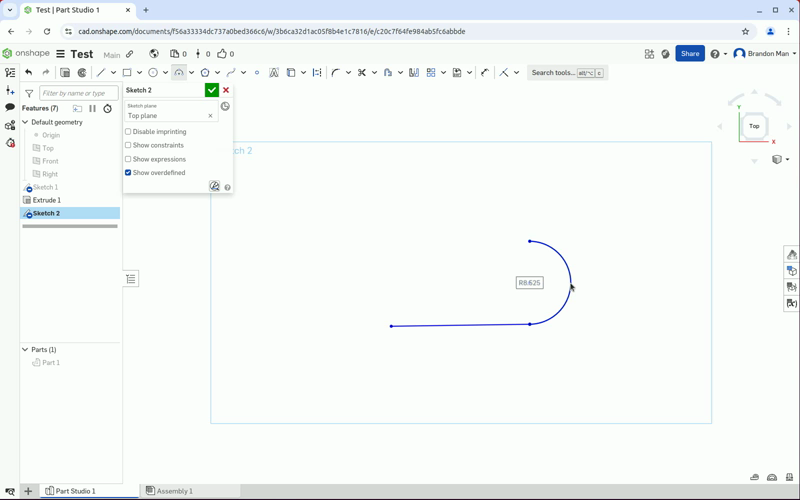
key(l)
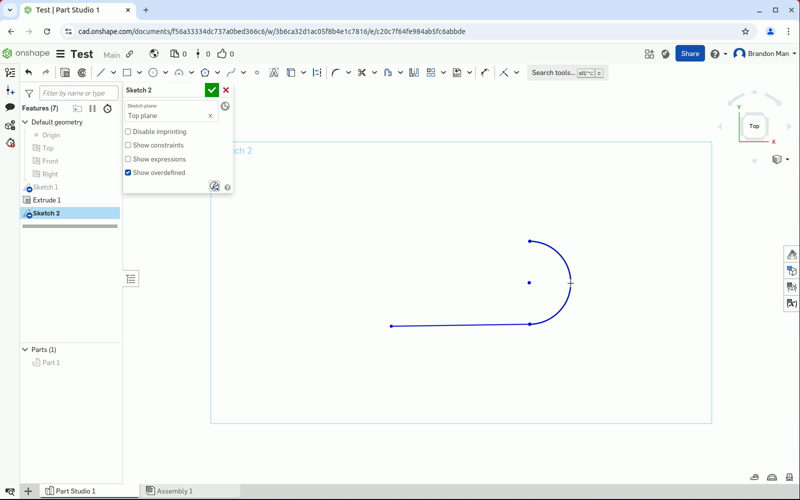
mouse_move(529, 241)
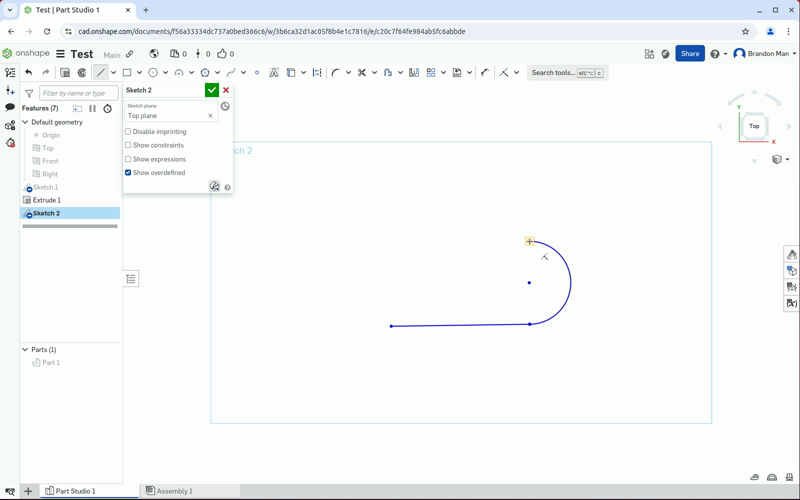
click(529, 241)
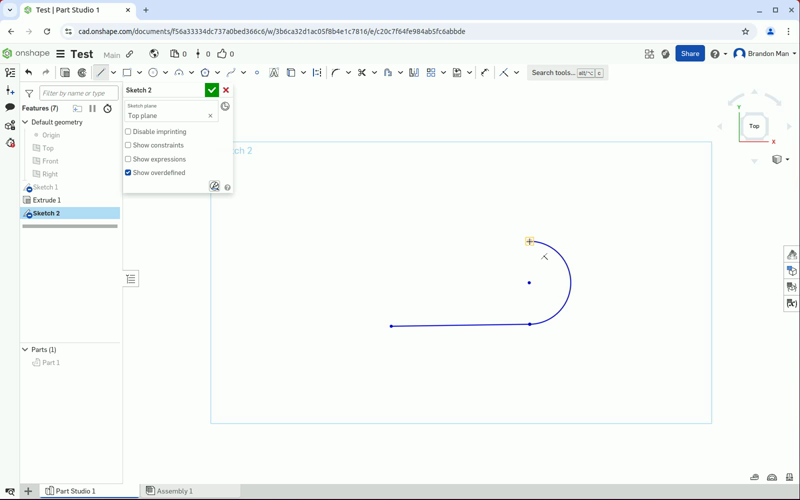
key_down(shift)
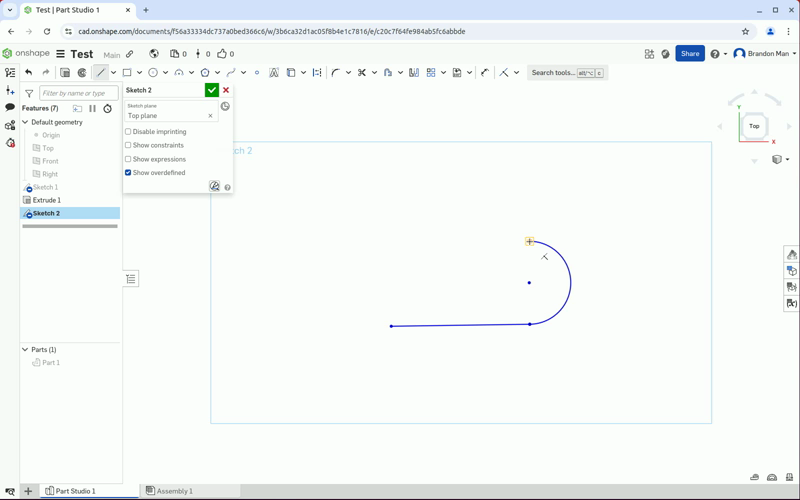
mouse_move(391, 241)
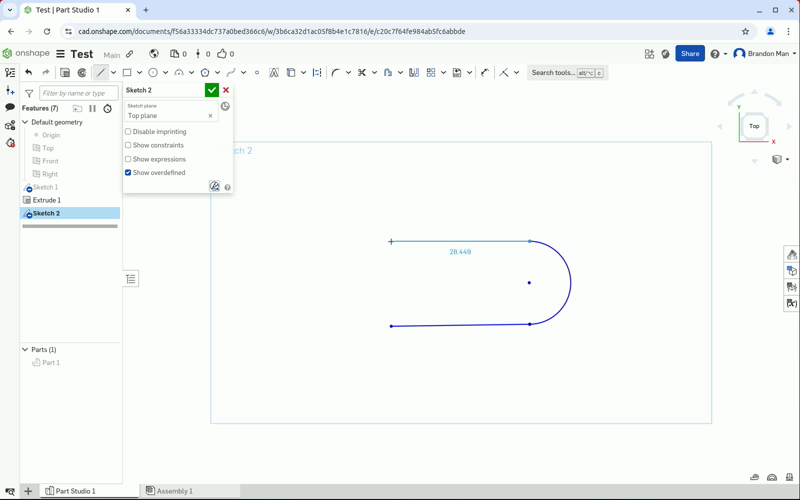
click(391, 241)
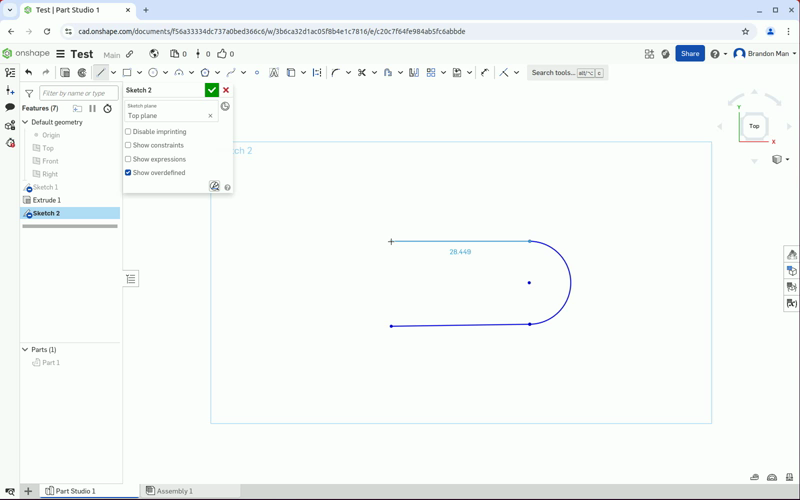
key_up(shift)
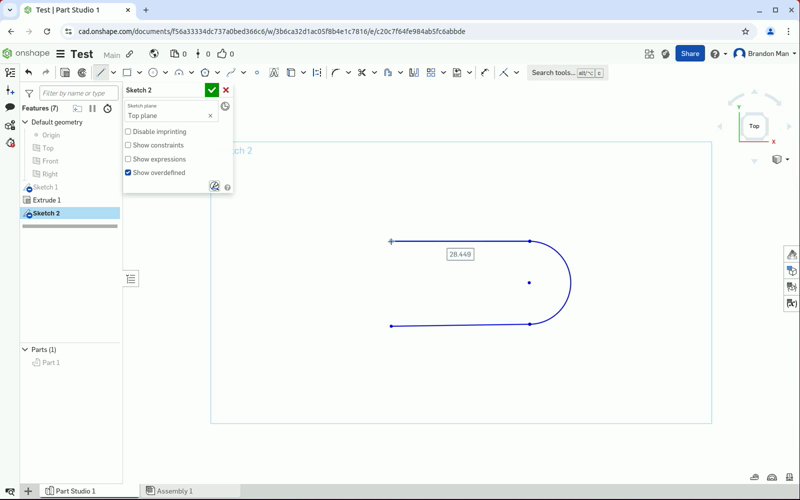
key(esc)
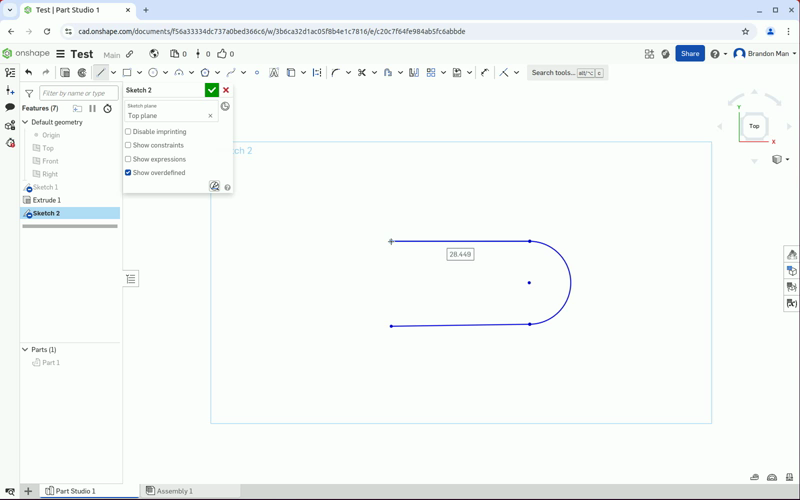
key(a)
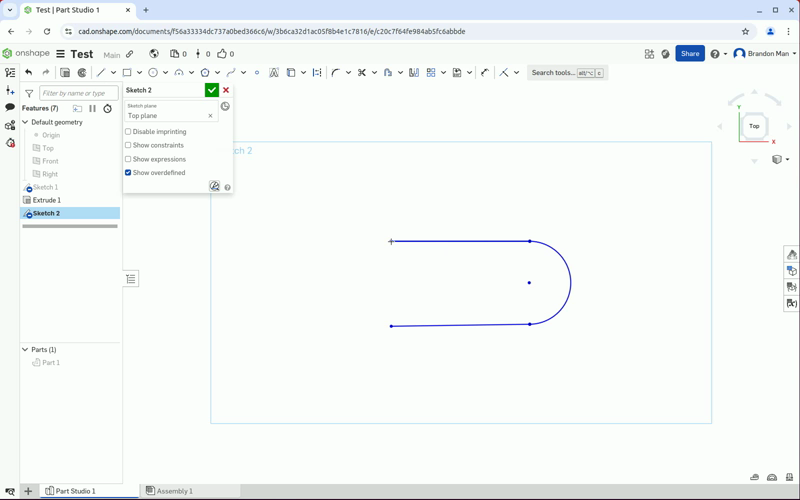
mouse_move(391, 241)
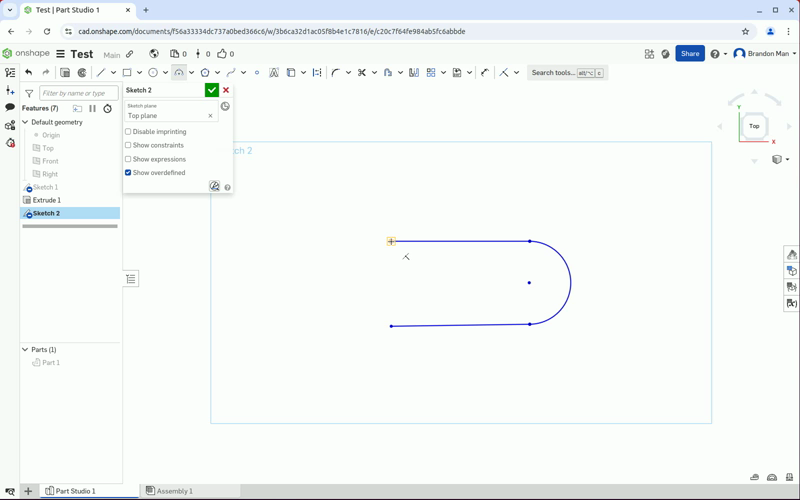
click(391, 241)
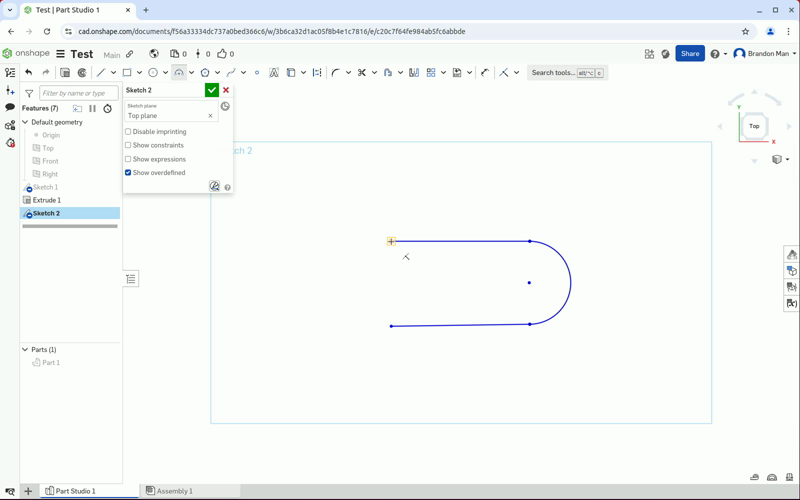
mouse_move(391, 326)
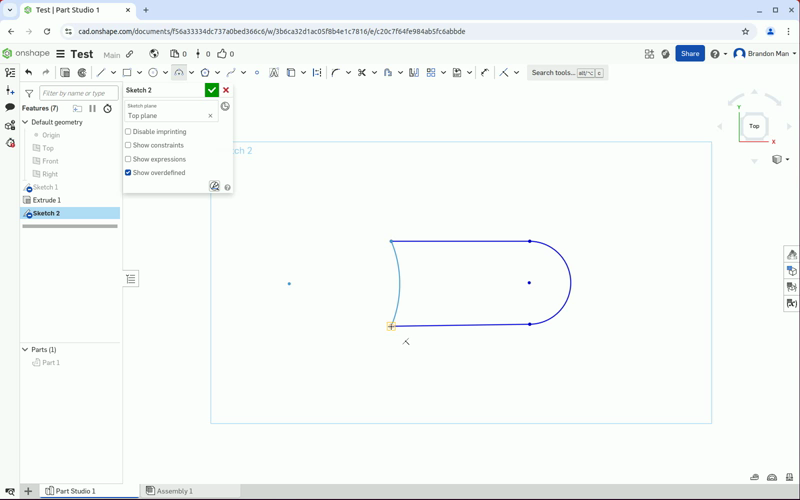
click(391, 326)
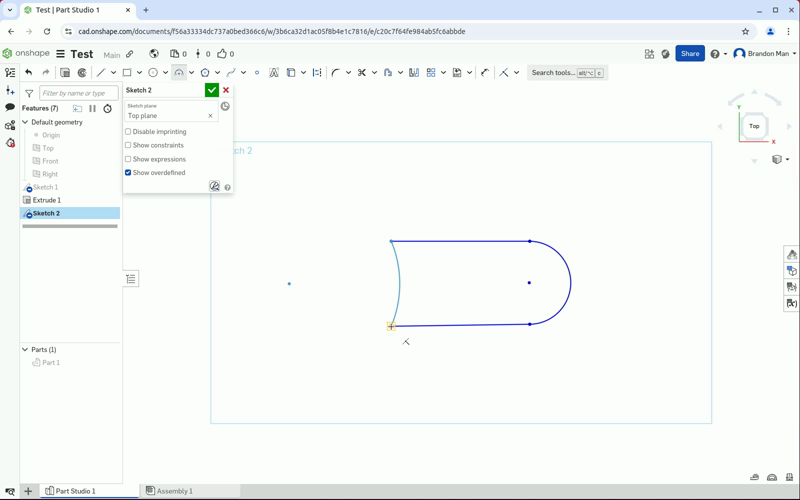
key_down(shift)
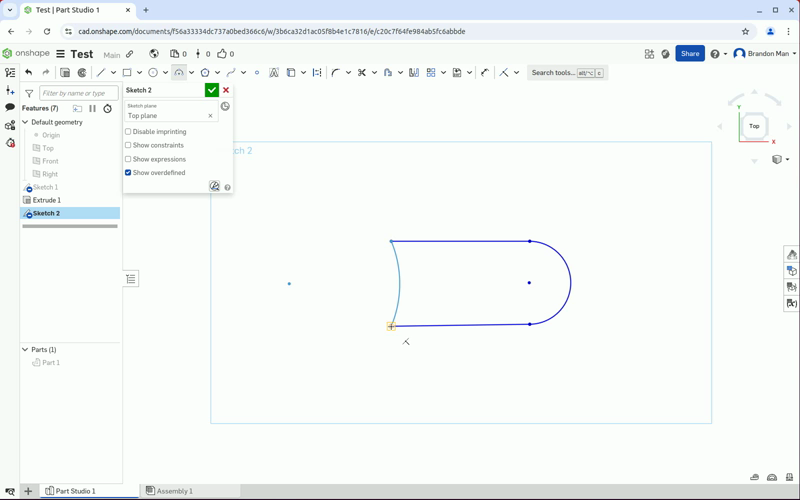
mouse_move(433, 283)
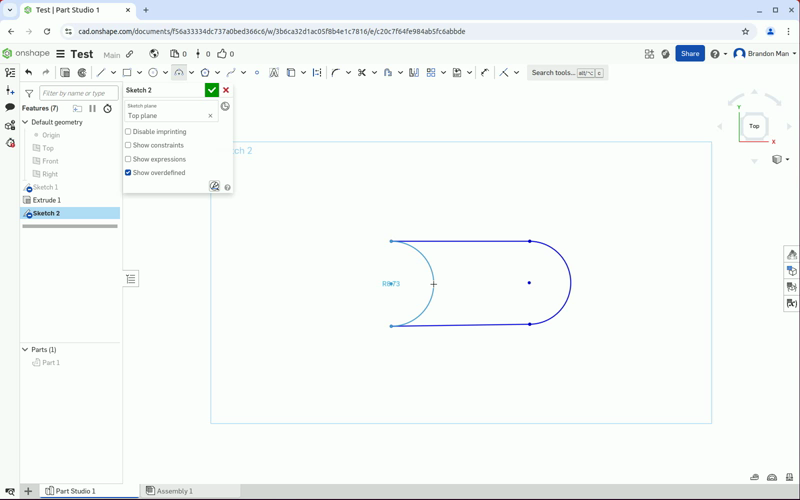
click(433, 283)
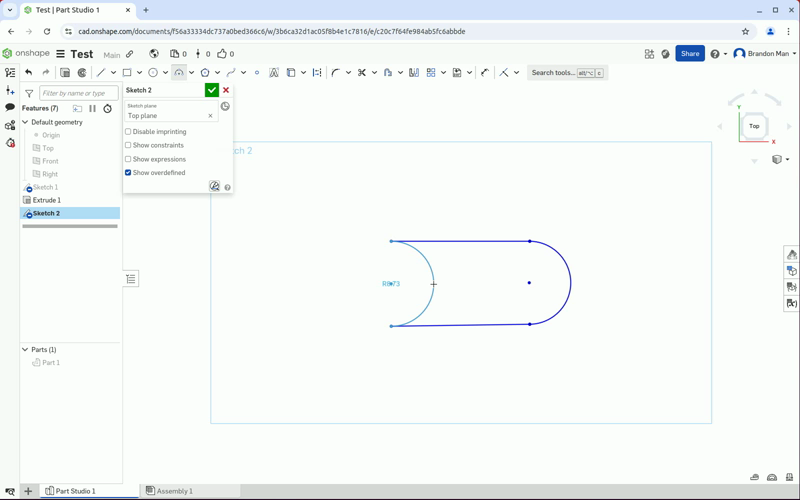
key_up(shift)
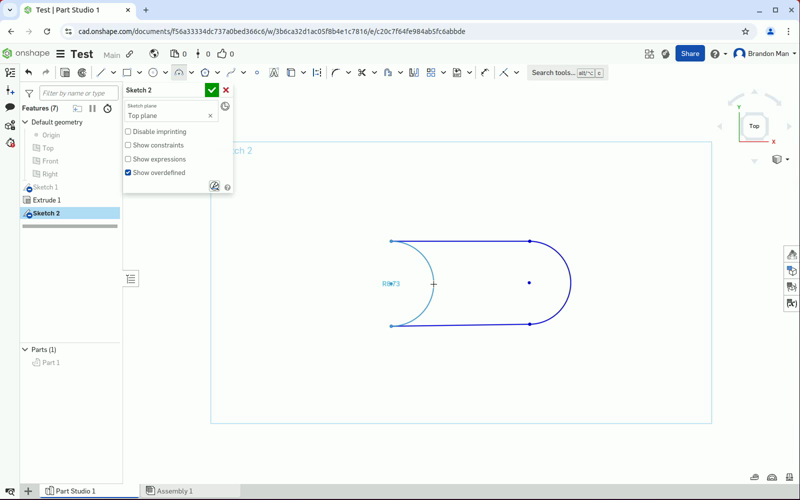
key(esc)
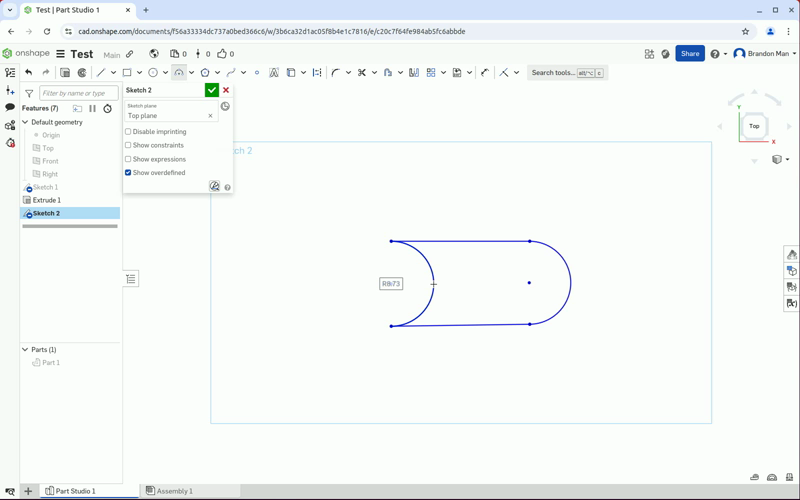
key(c)
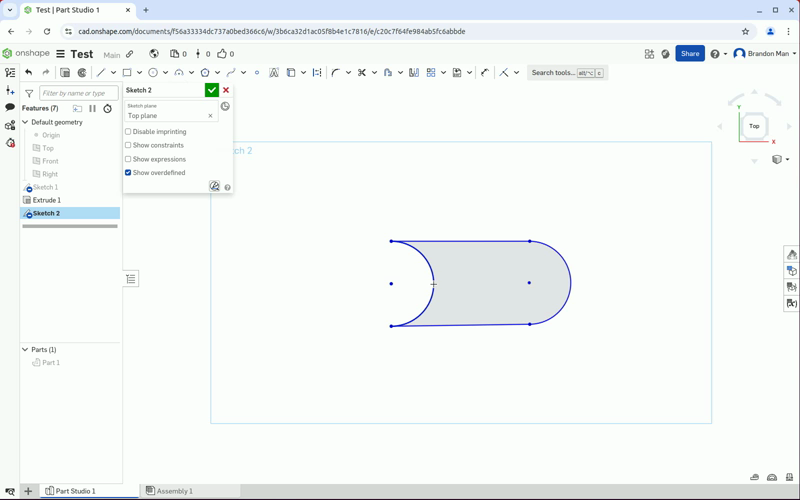
key_down(shift)
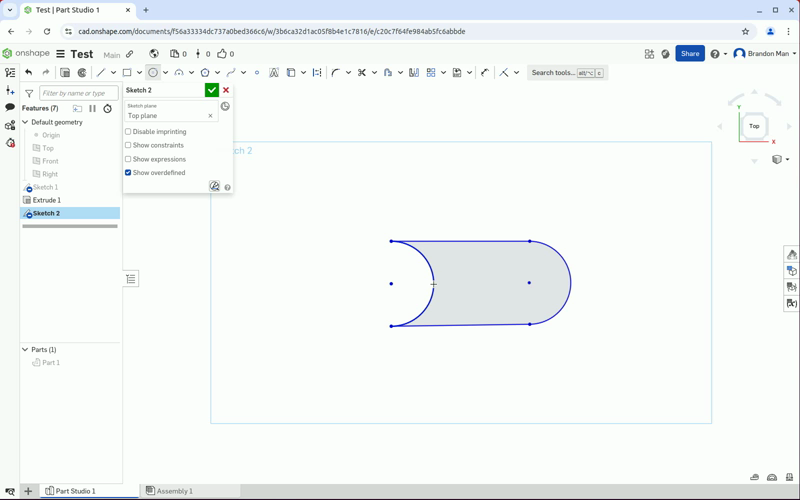
mouse_move(529, 282)
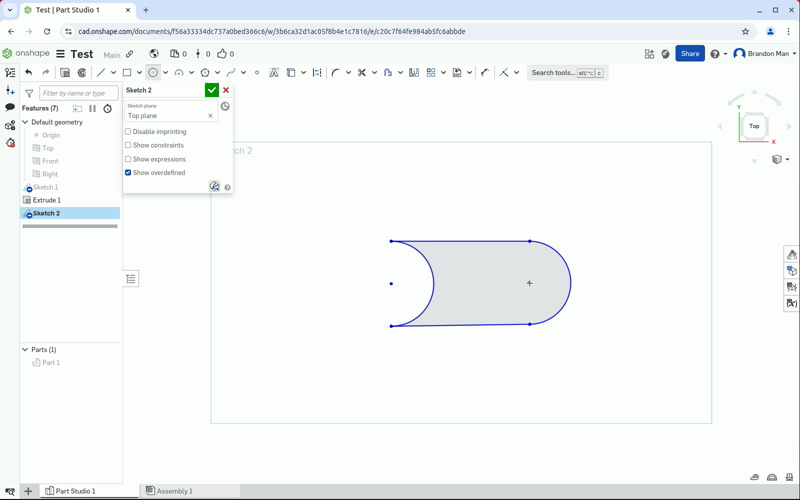
scroll(6)
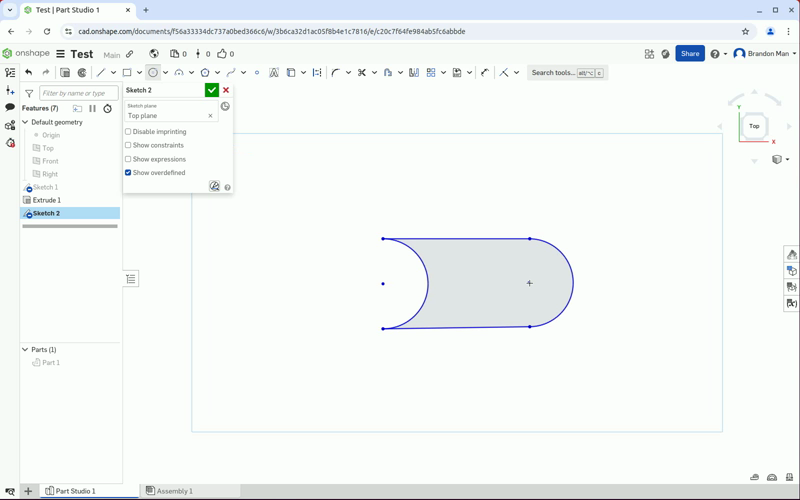
scroll(6)
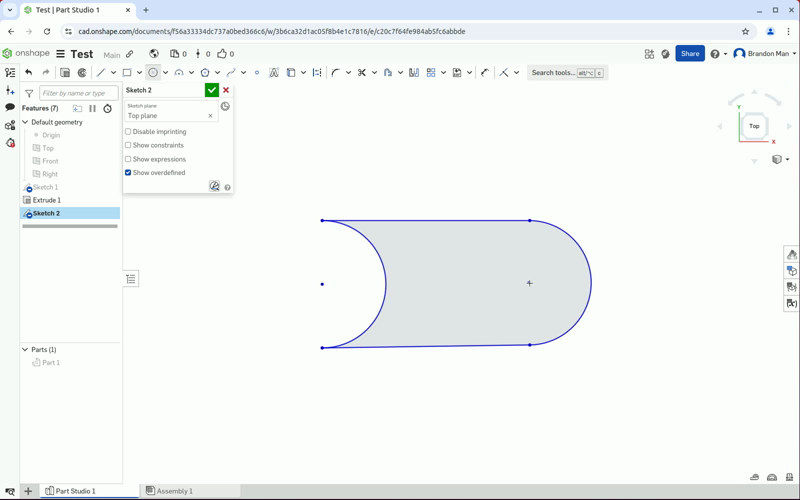
scroll(6)
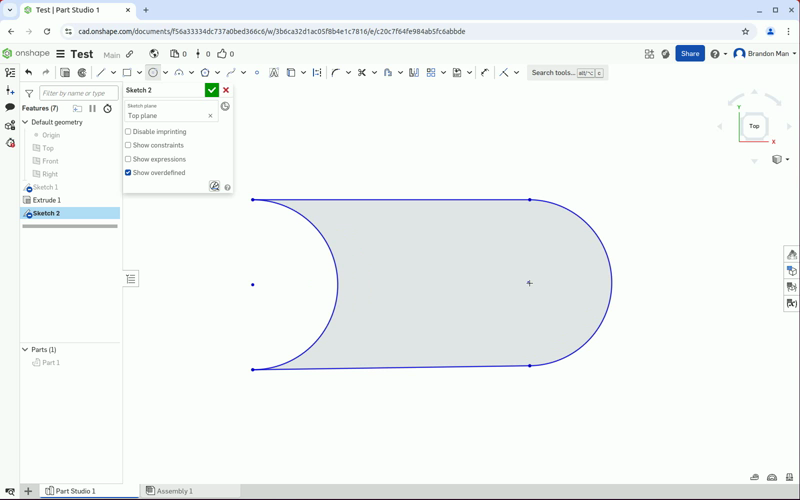
scroll(6)
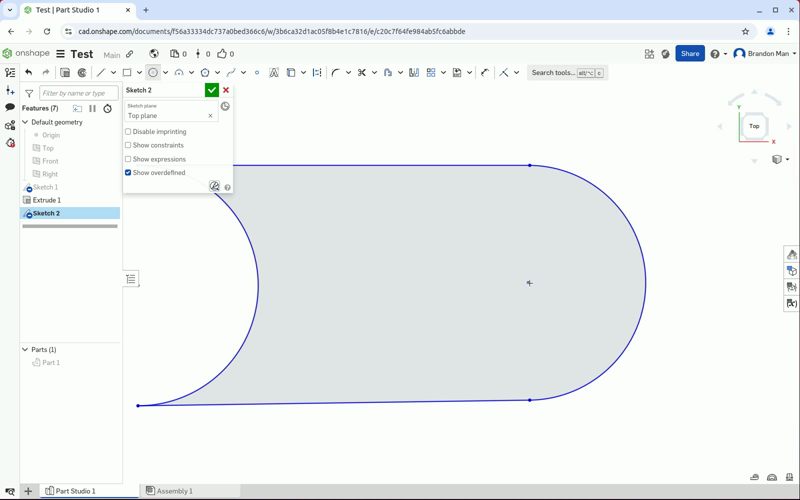
scroll(6)
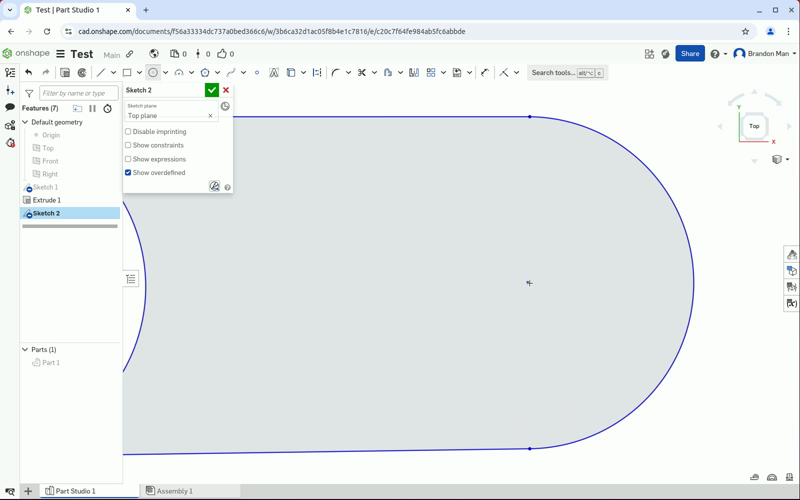
scroll(6)
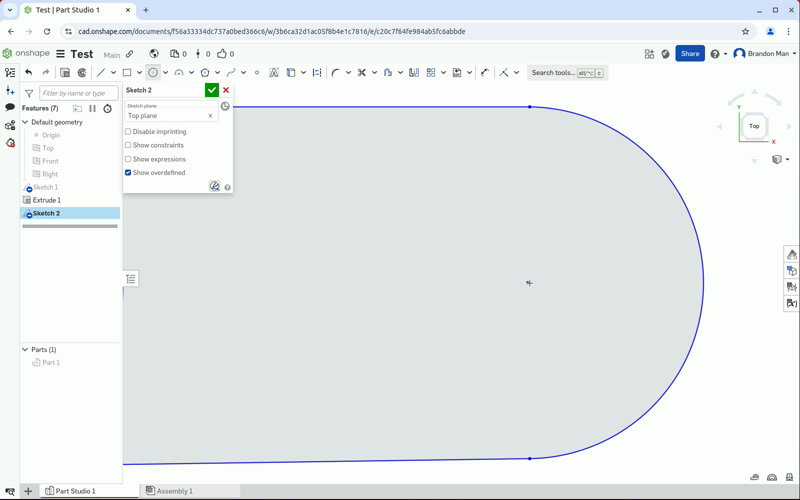
scroll(6)
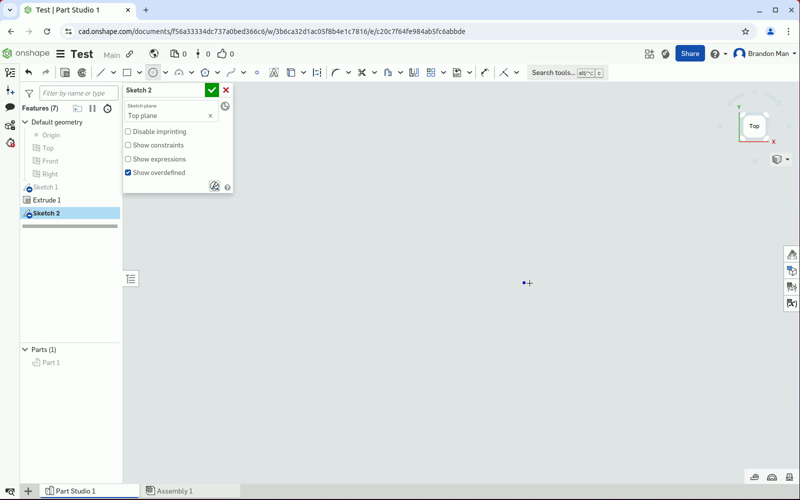
click(529, 282)
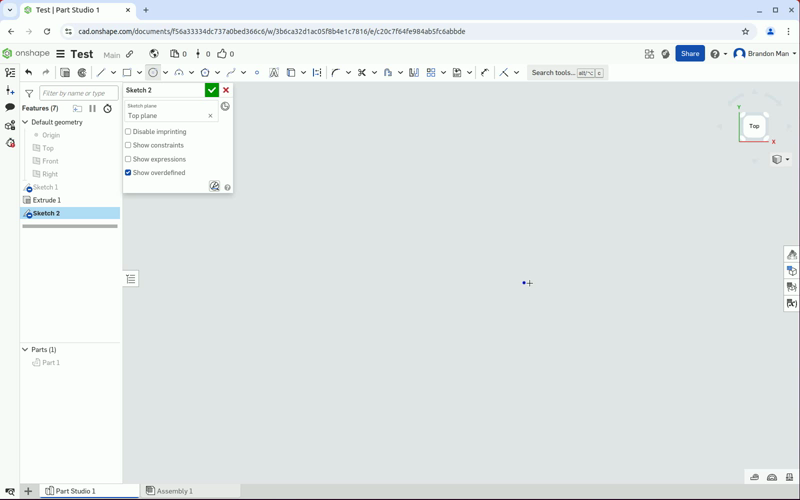
scroll(-6)
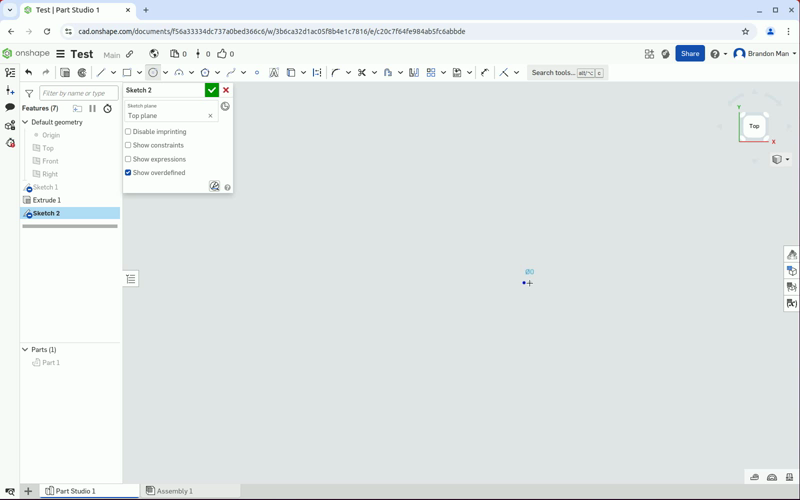
scroll(-6)
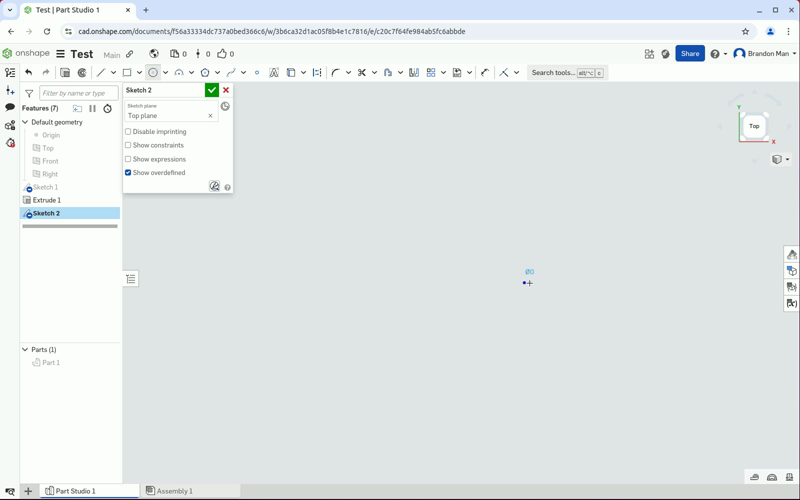
scroll(-6)
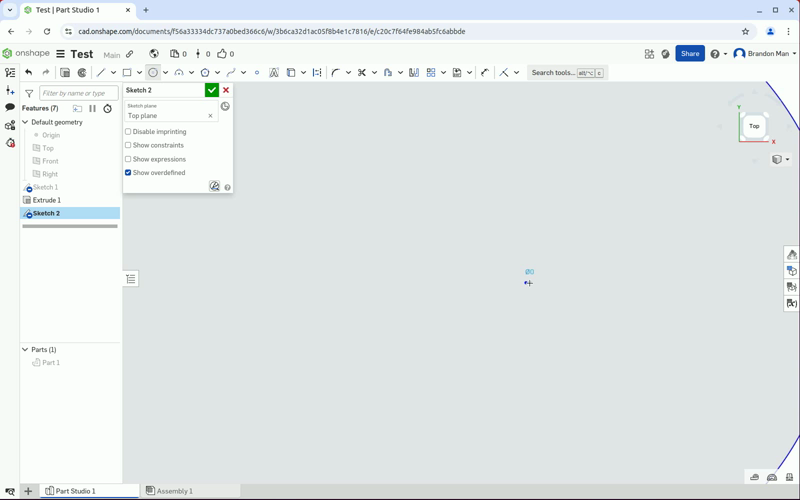
scroll(-6)
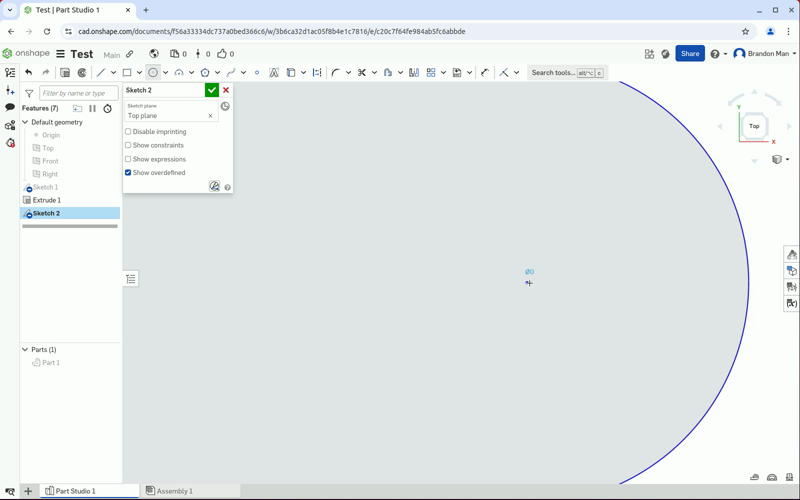
scroll(-6)
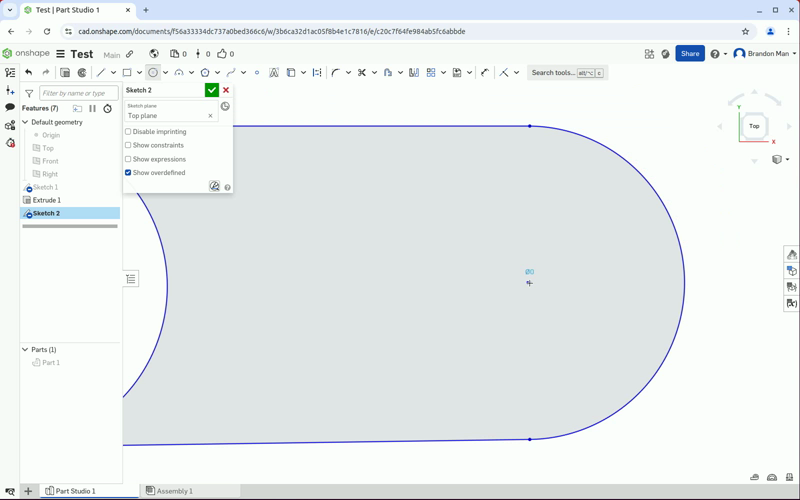
scroll(-6)
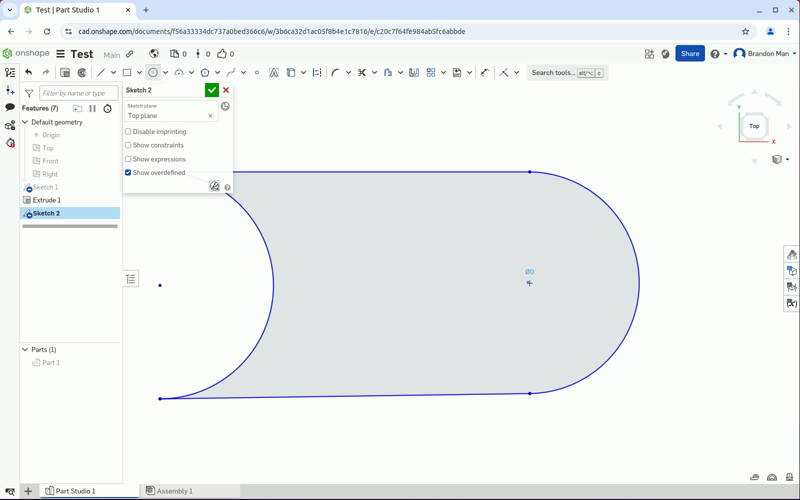
scroll(-6)
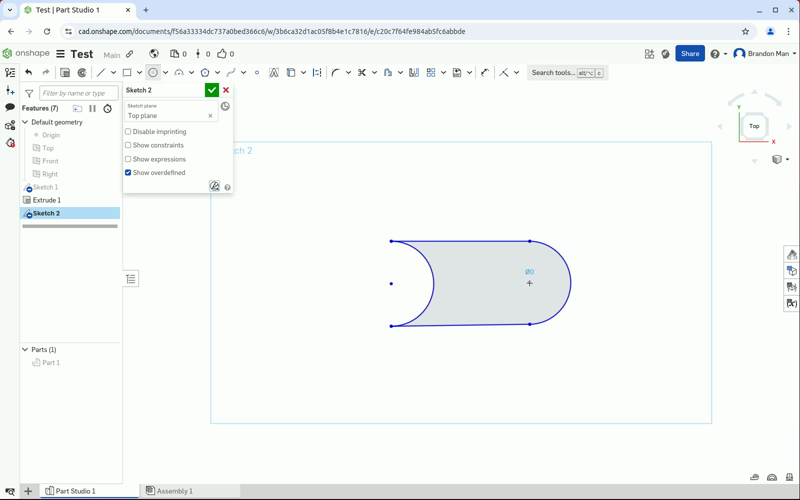
key_up(shift)
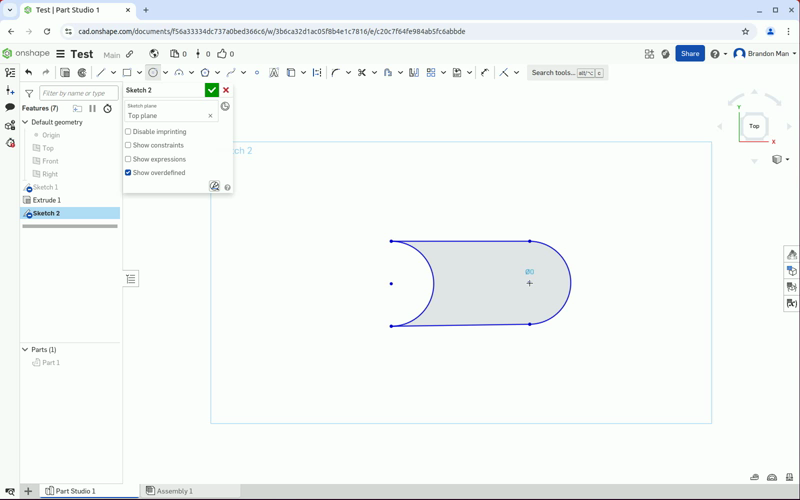
mouse_move(554, 282)
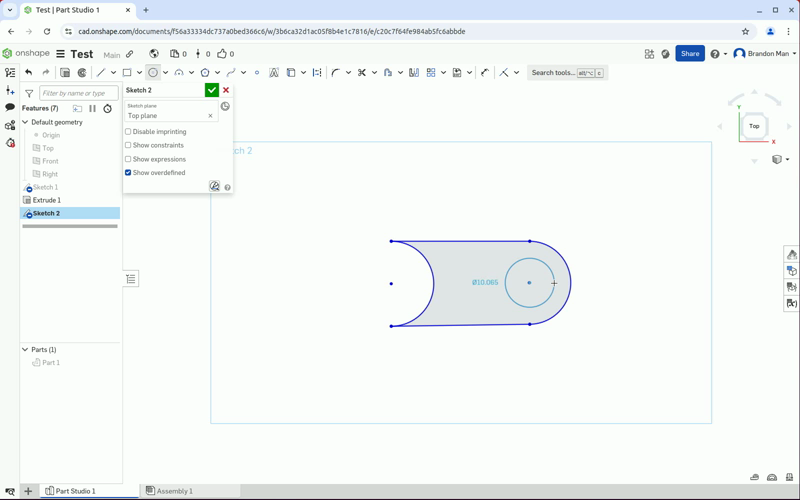
click(554, 282)
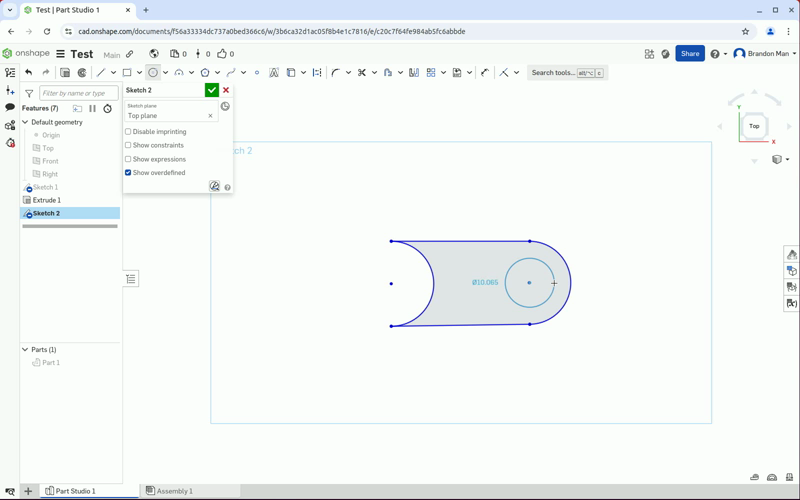
key(esc)
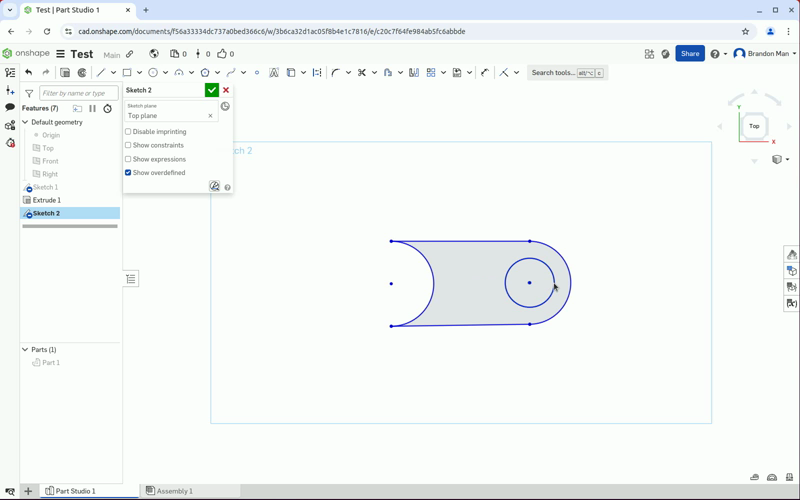
mouse_move(461, 280)
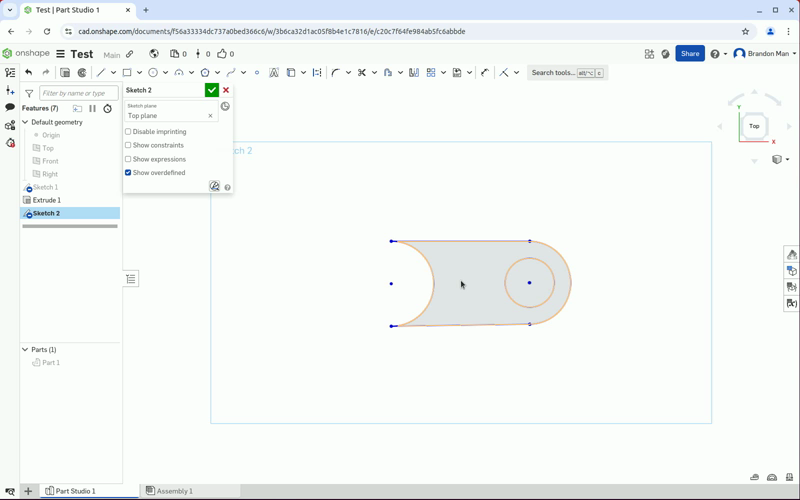
click(461, 280)
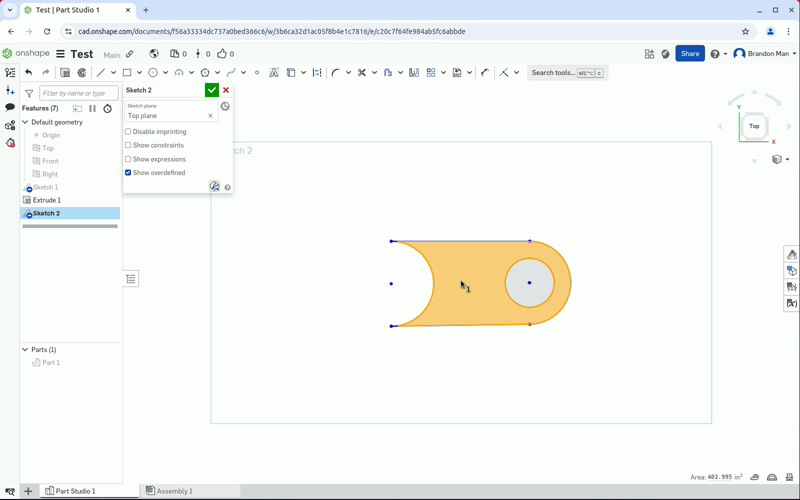
mouse_move(73, 352)
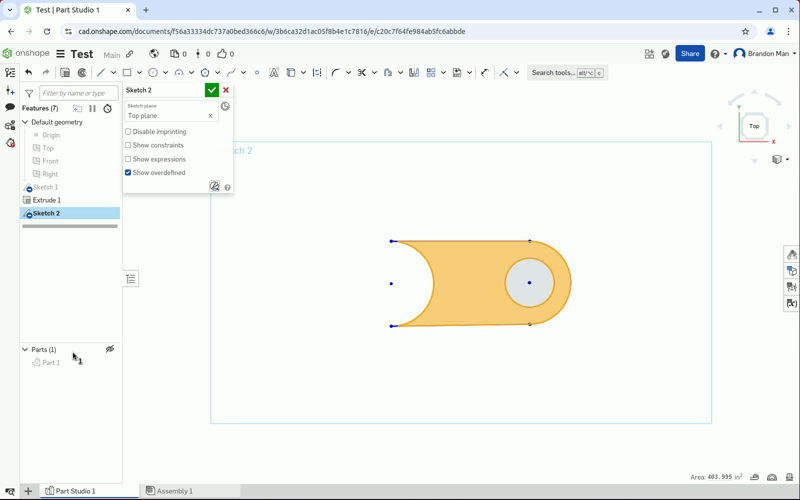
key(shift+y)
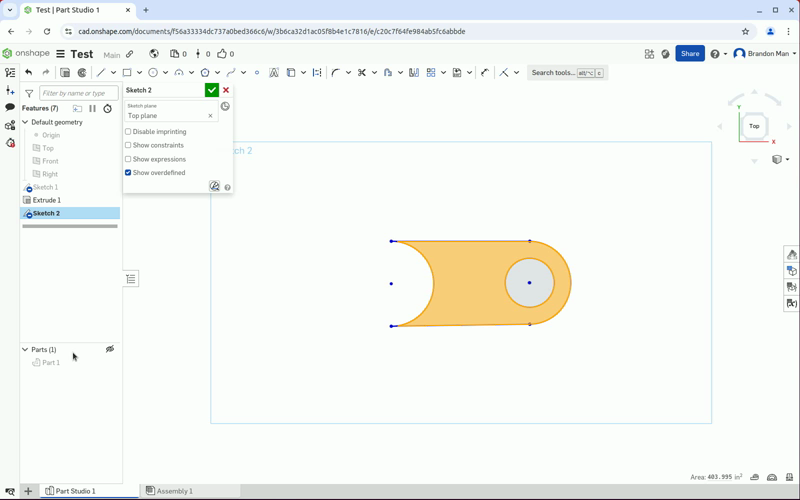
key(shift+e)
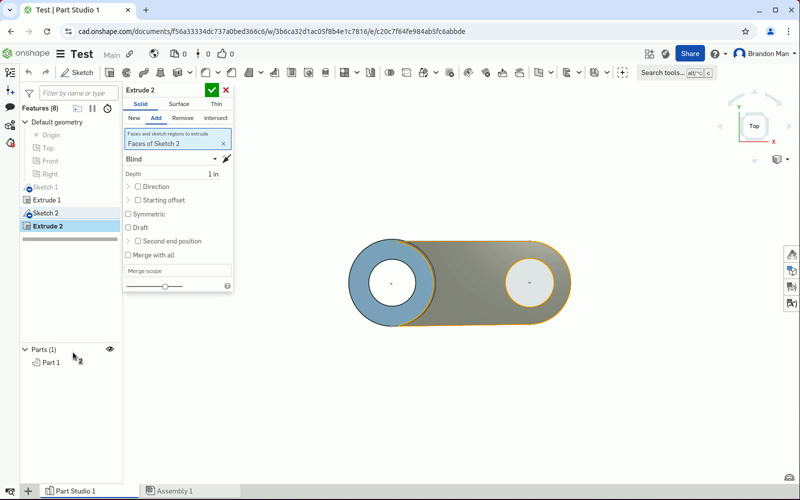
mouse_move(143, 106)
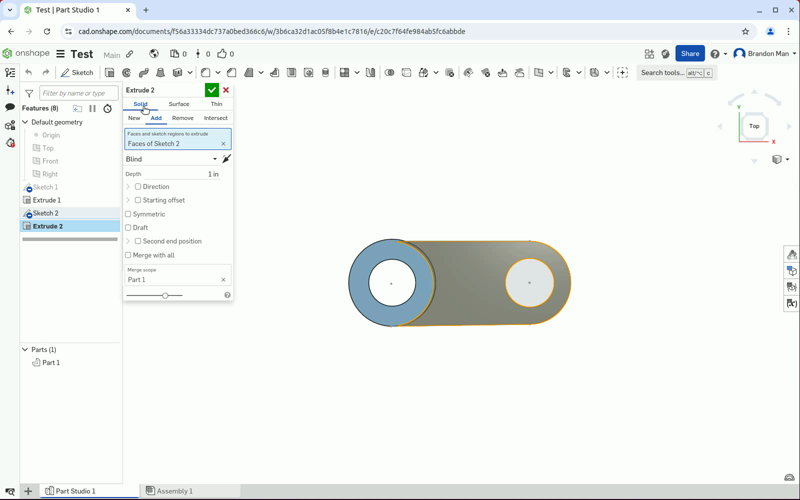
click(143, 106)
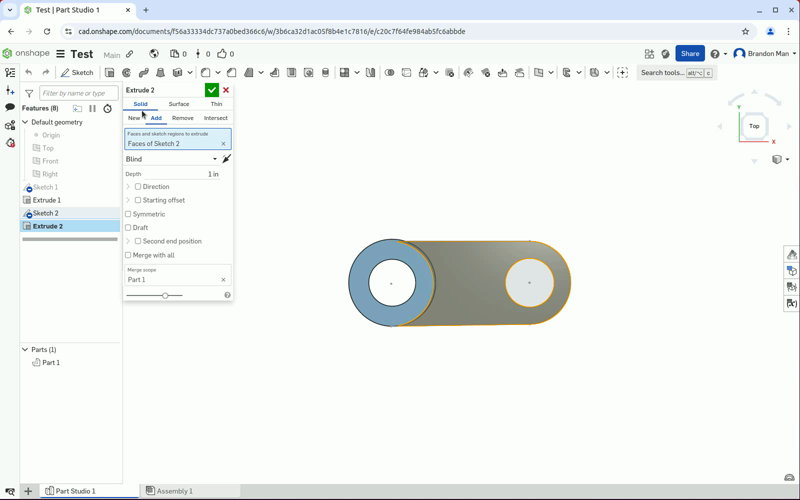
mouse_move(137, 120)
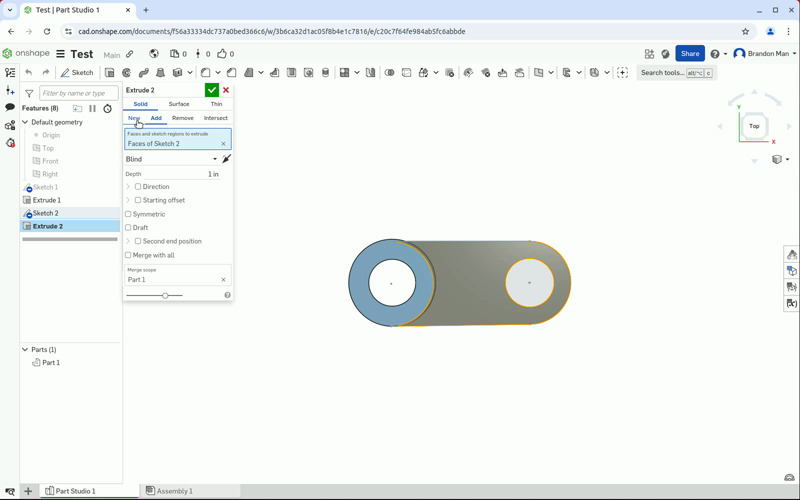
click(137, 120)
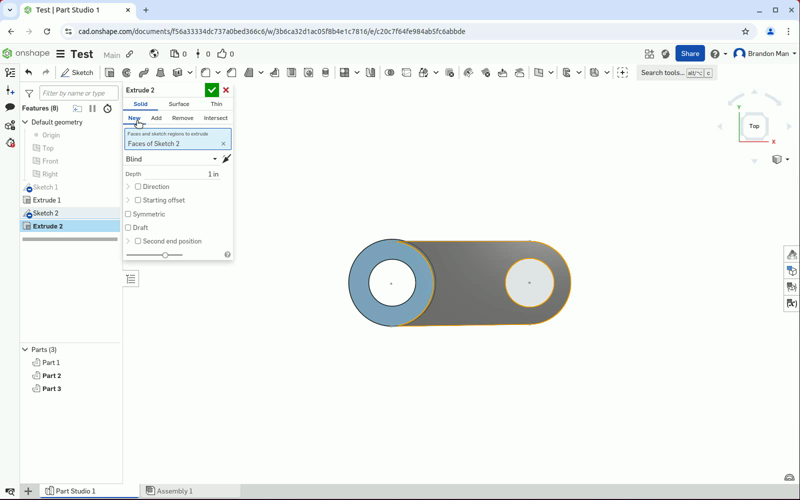
key(tab, 4)
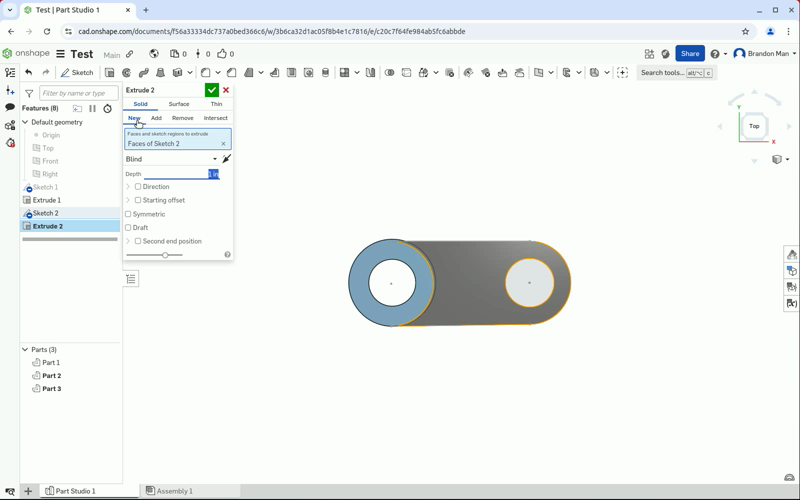
text(7.703)
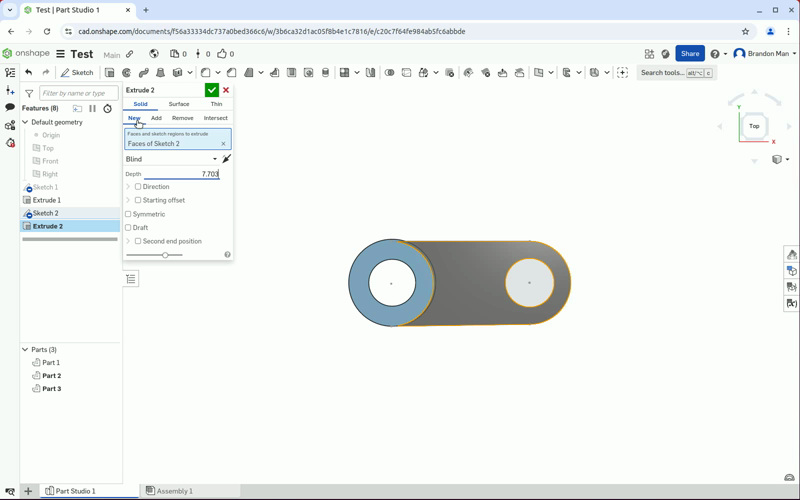
key(enter)
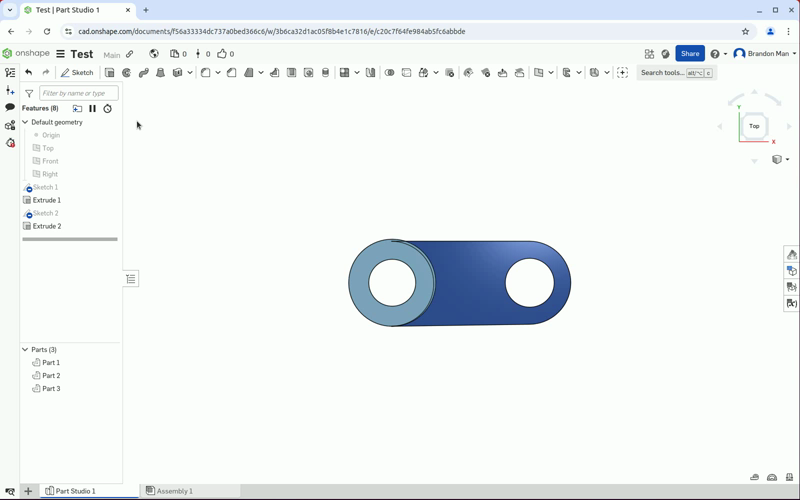
key(shift+h)
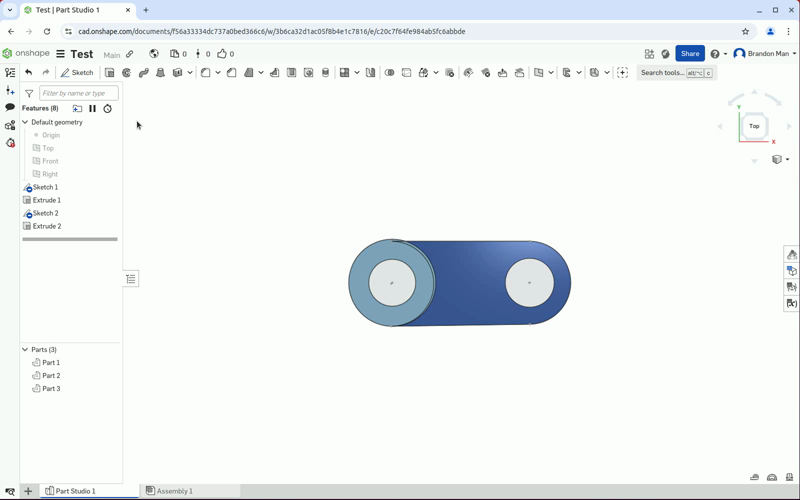
key(shift+h)
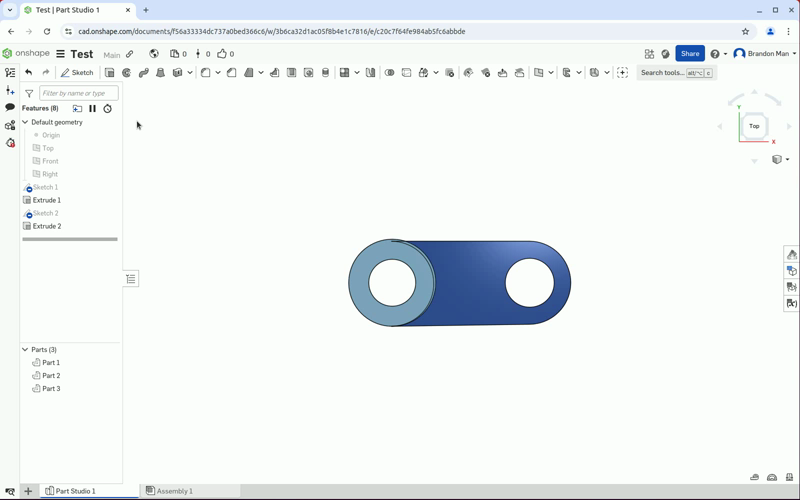
mouse_move(73, 189)
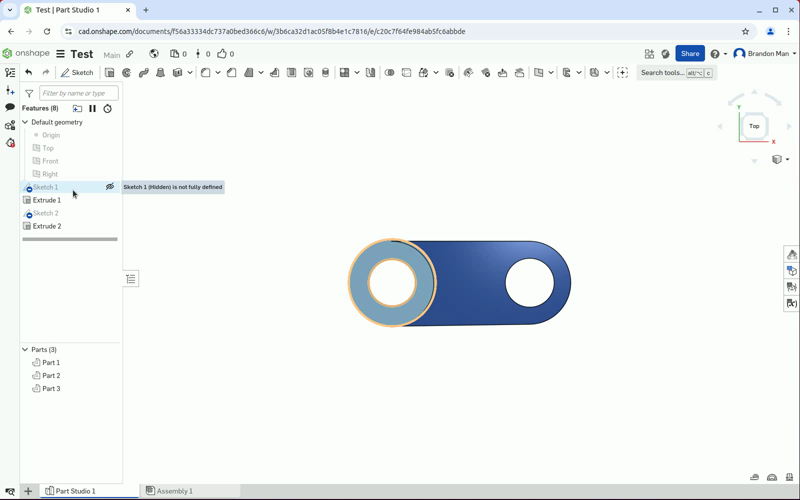
click(73, 189)
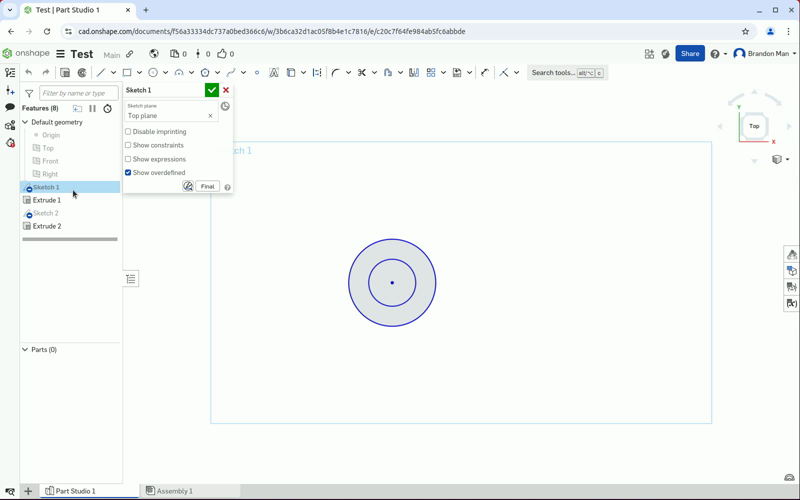
mouse_move(229, 92)
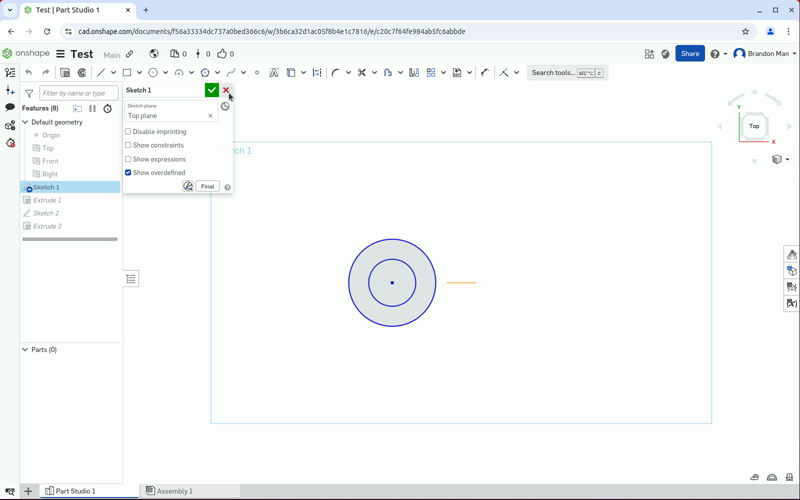
click(229, 92)
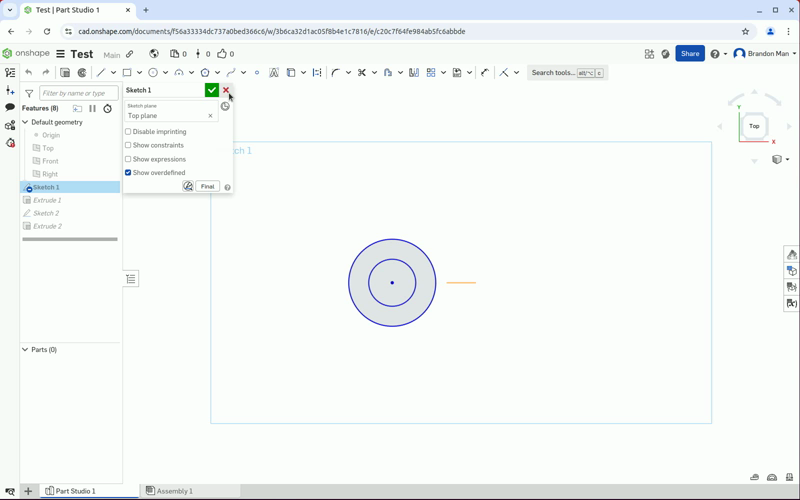
key(shift+s)
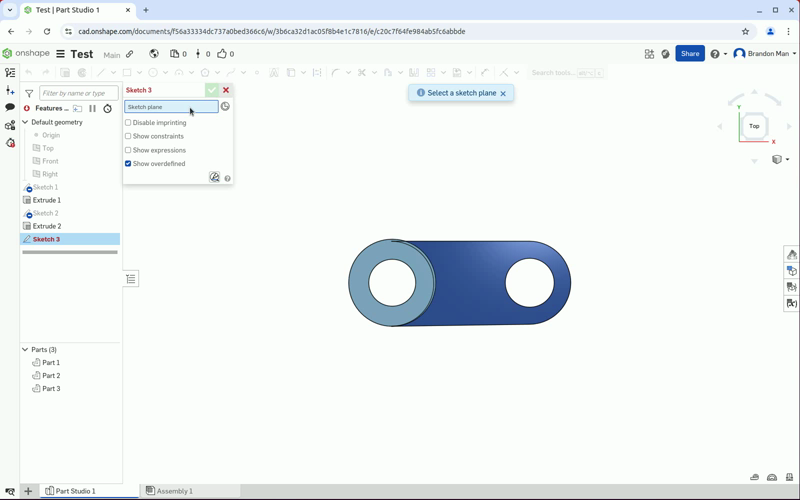
mouse_move(73, 150)
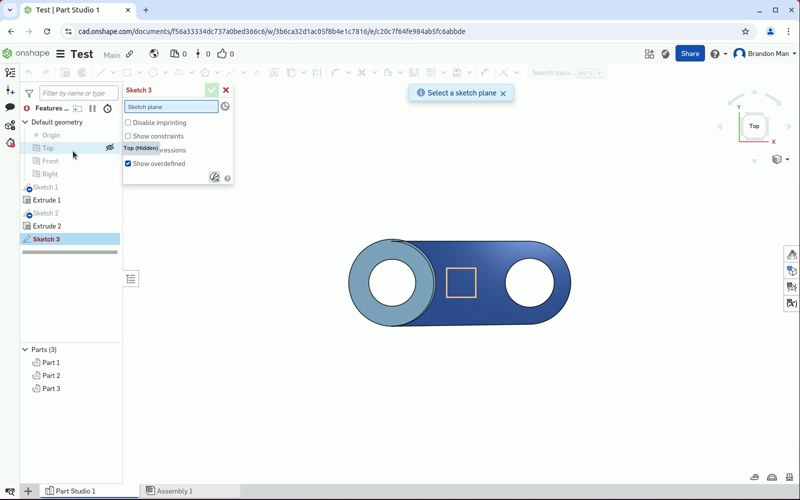
click(73, 150)
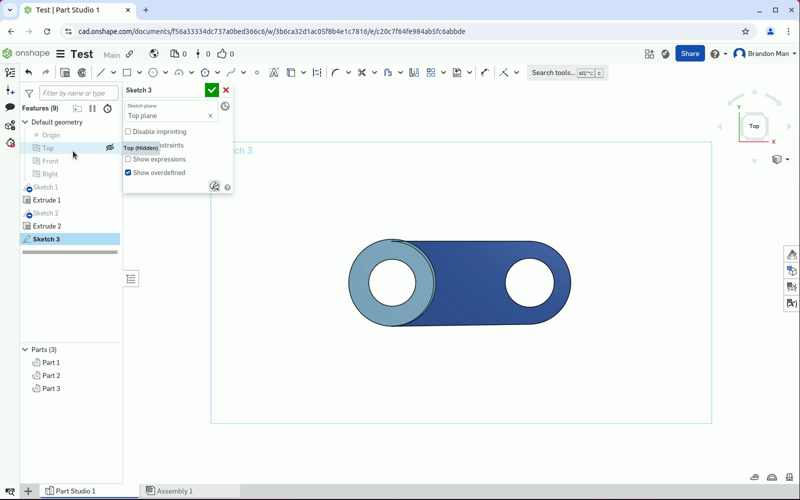
mouse_move(73, 352)
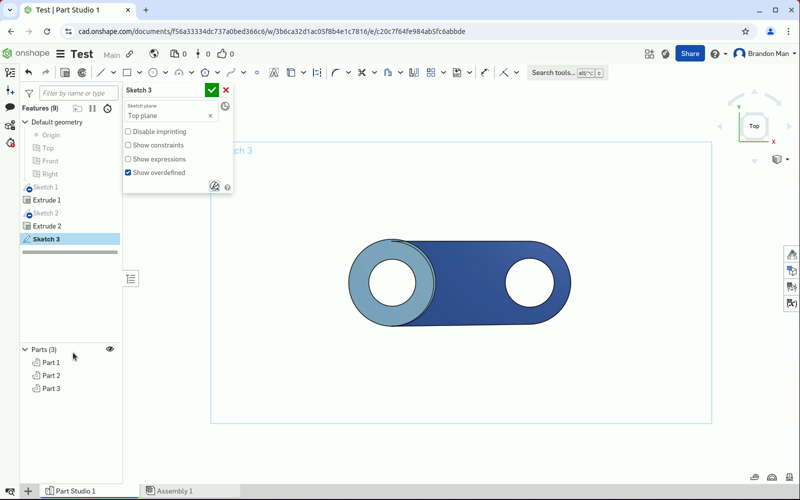
key(y)
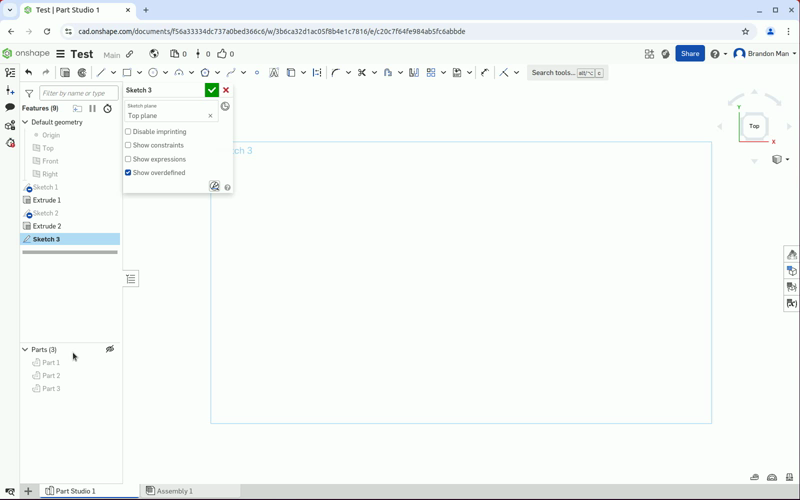
key(c)
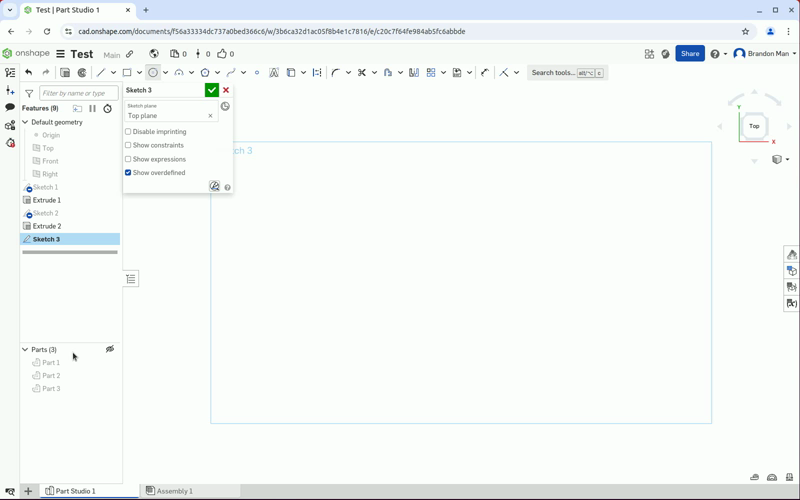
key_down(shift)
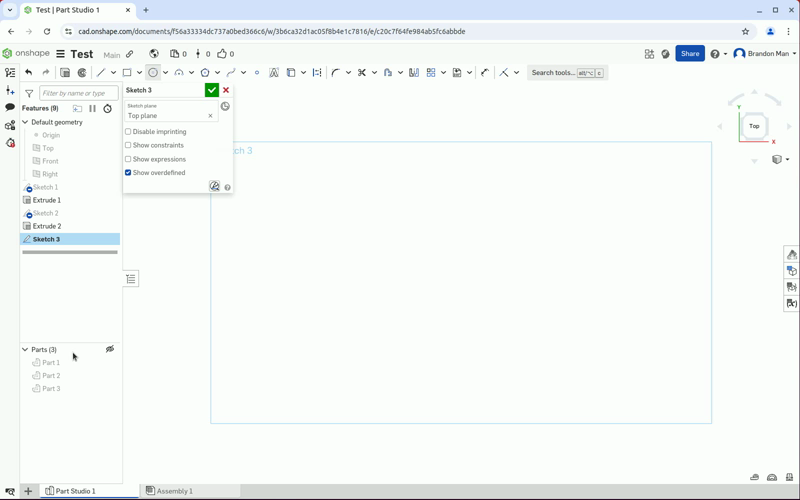
mouse_move(392, 282)
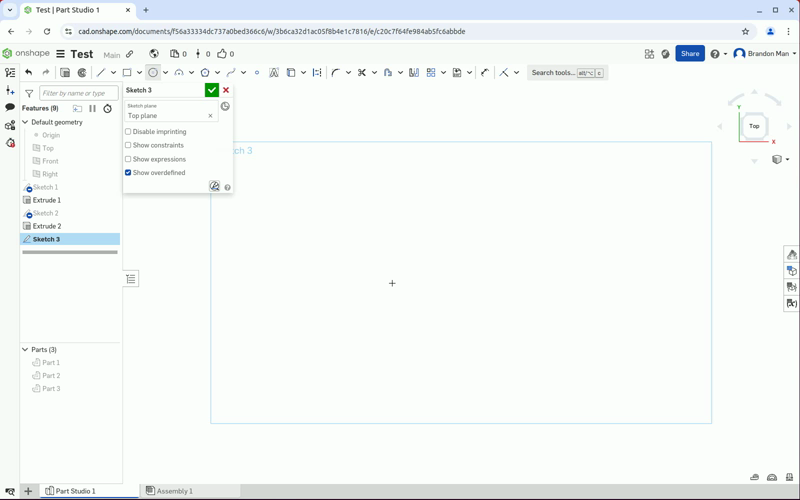
click(392, 282)
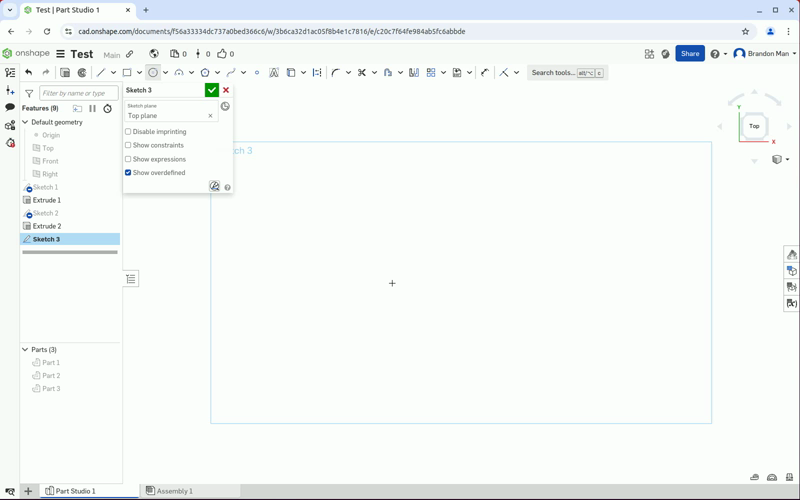
key_up(shift)
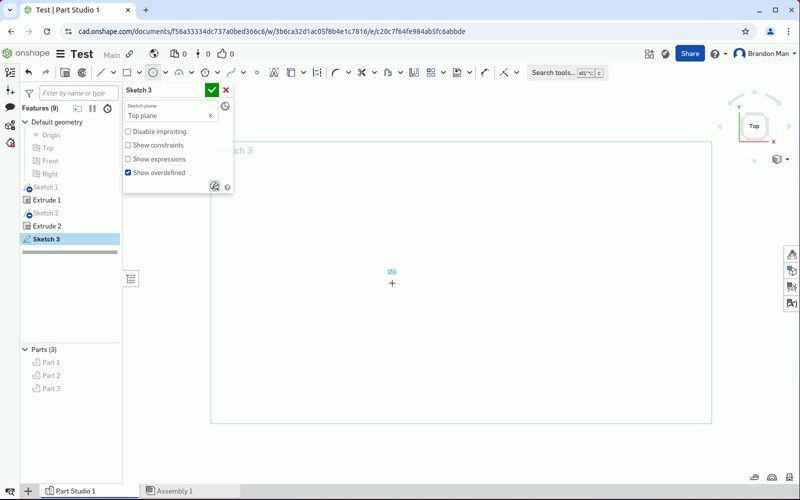
mouse_move(435, 282)
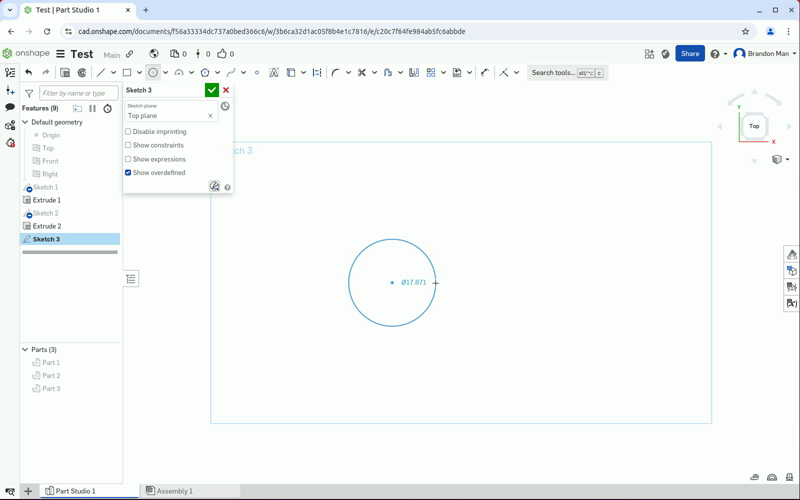
click(435, 282)
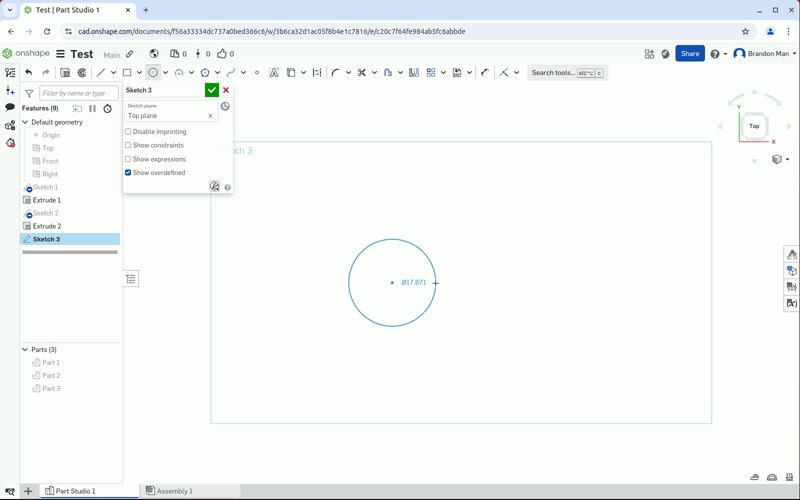
key(esc)
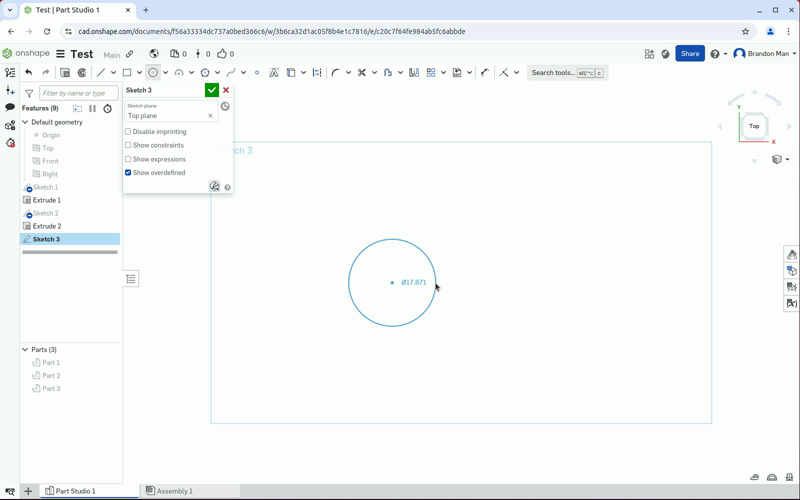
key(c)
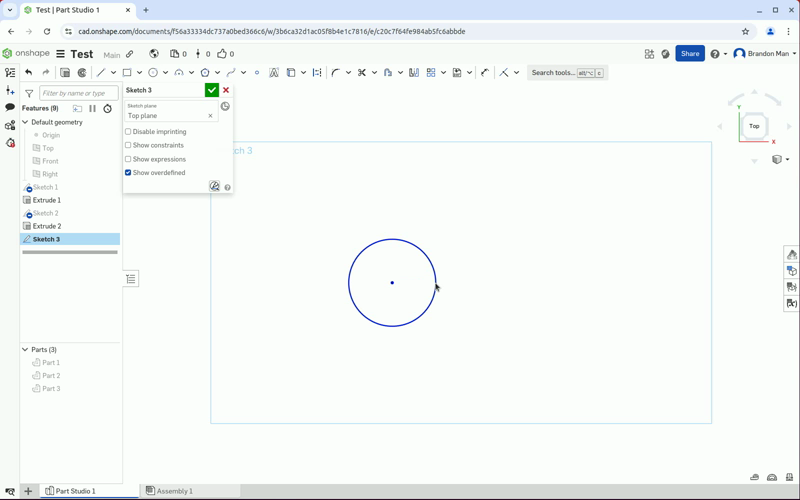
key_down(shift)
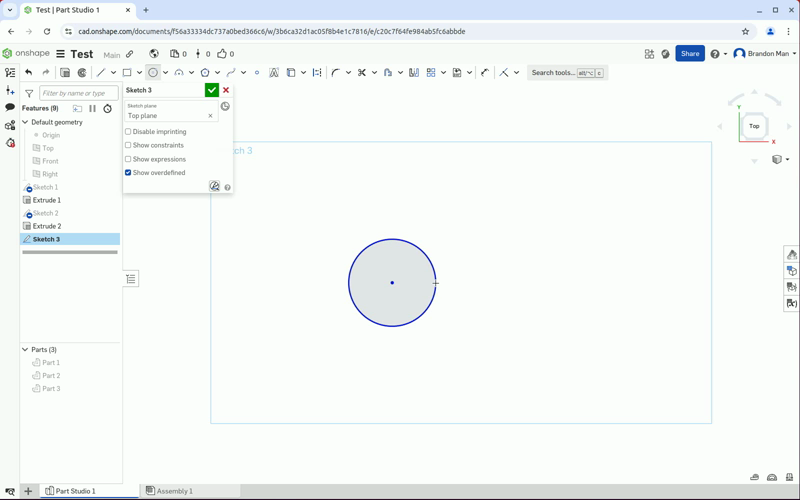
mouse_move(392, 282)
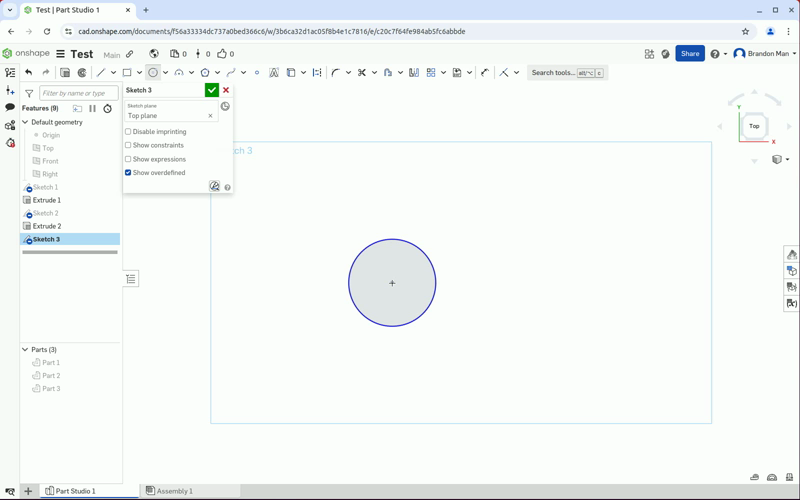
click(392, 282)
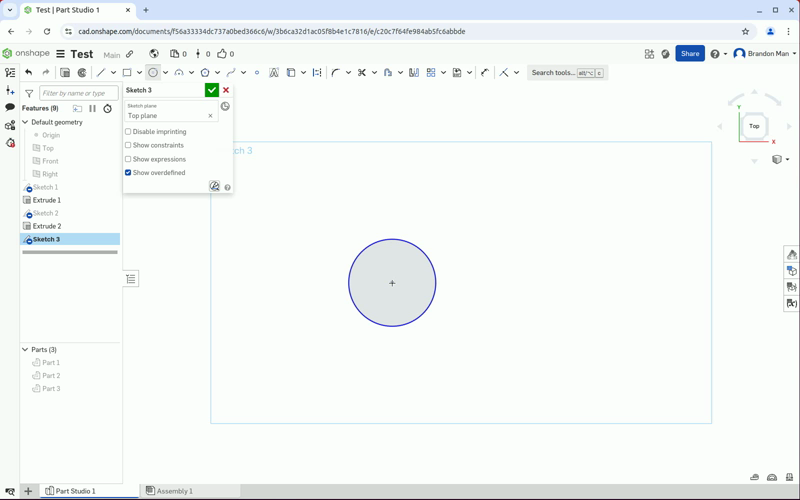
key_up(shift)
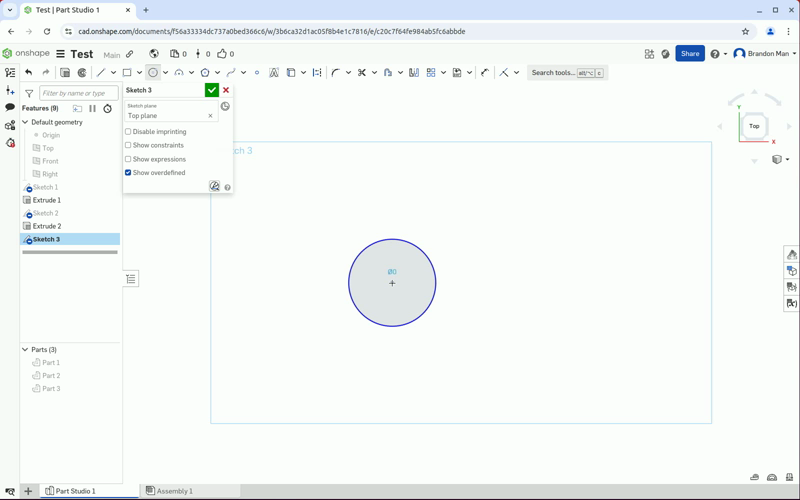
mouse_move(415, 282)
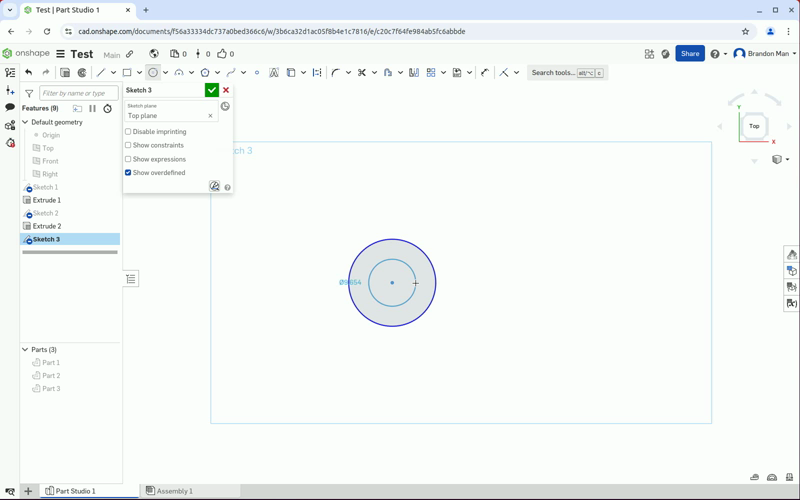
click(415, 282)
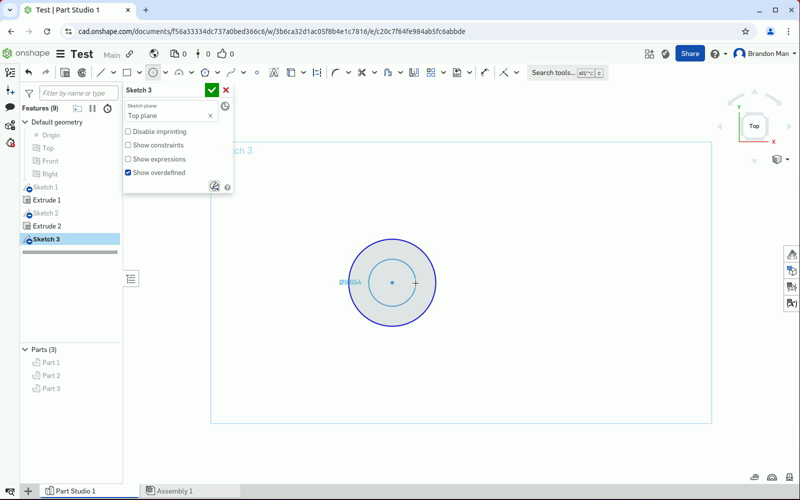
key(esc)
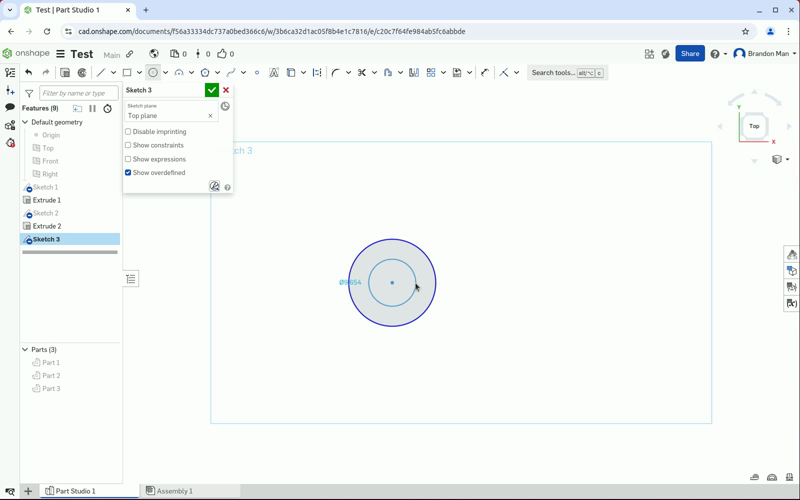
mouse_move(430, 285)
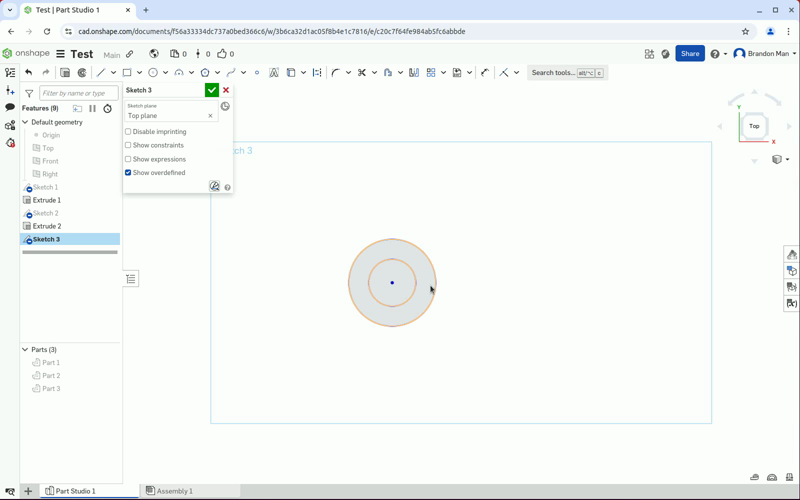
click(430, 285)
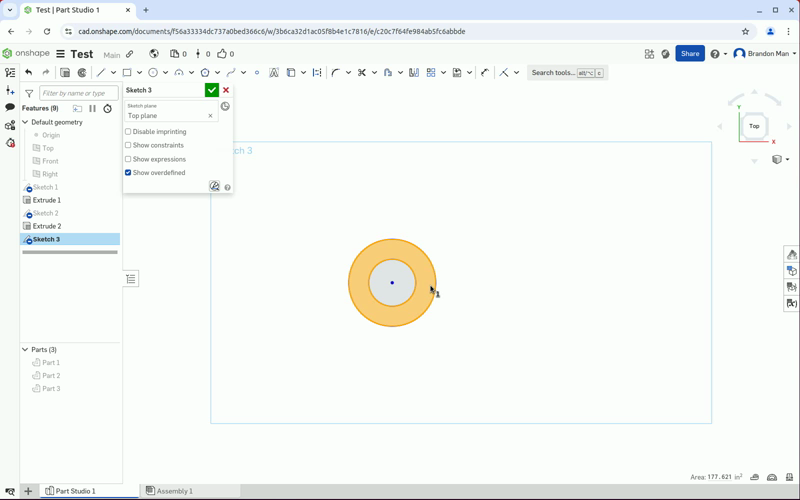
mouse_move(73, 352)
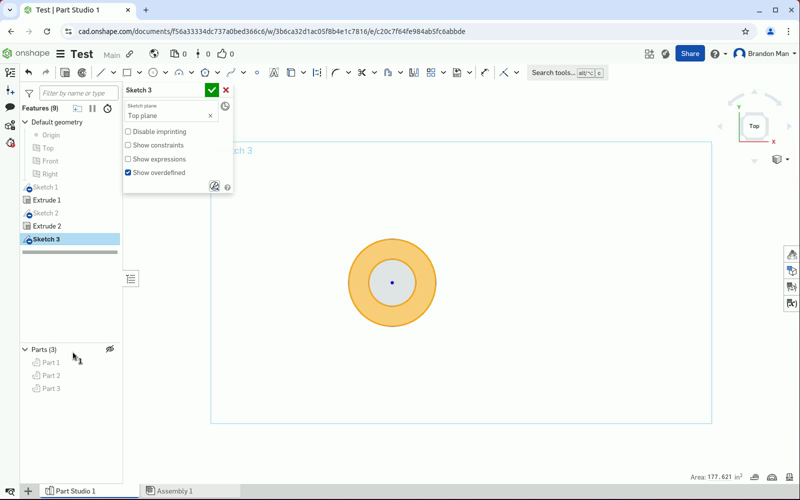
key(shift+y)
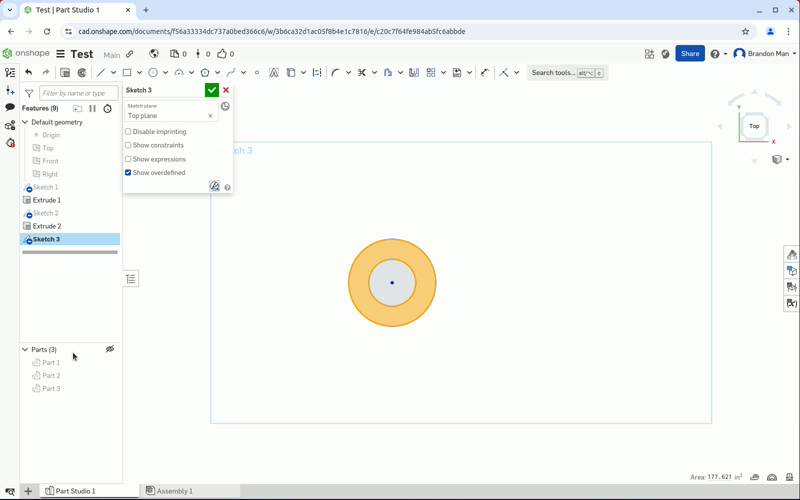
key(shift+e)
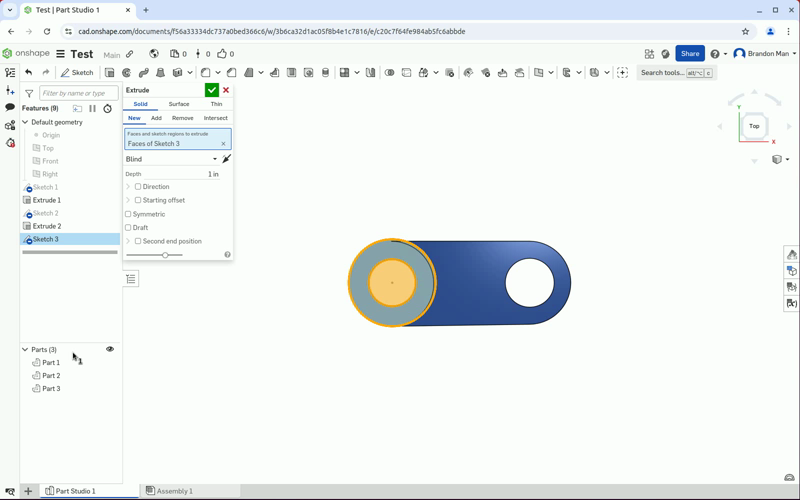
mouse_move(143, 106)
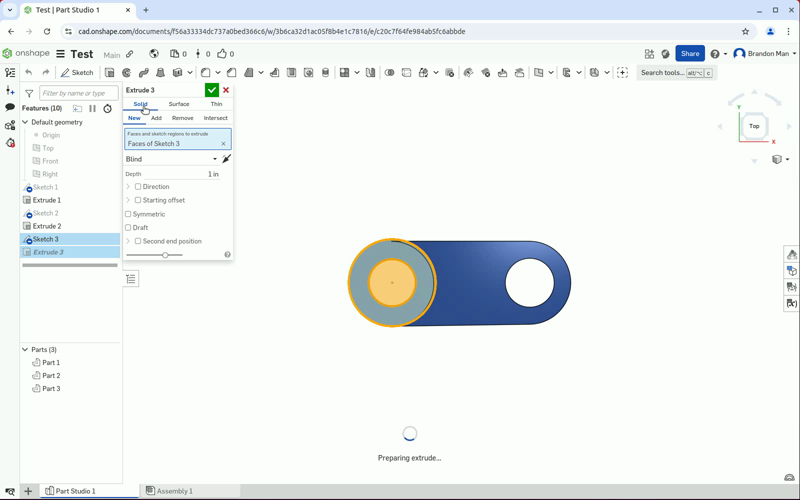
click(143, 106)
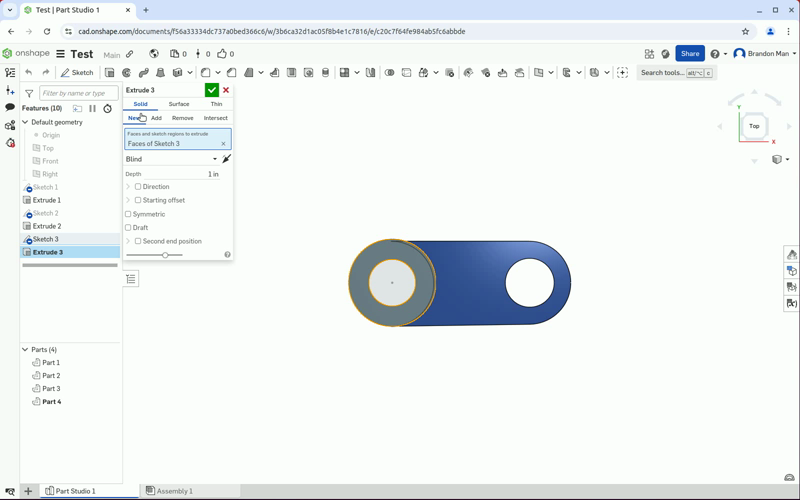
mouse_move(137, 120)
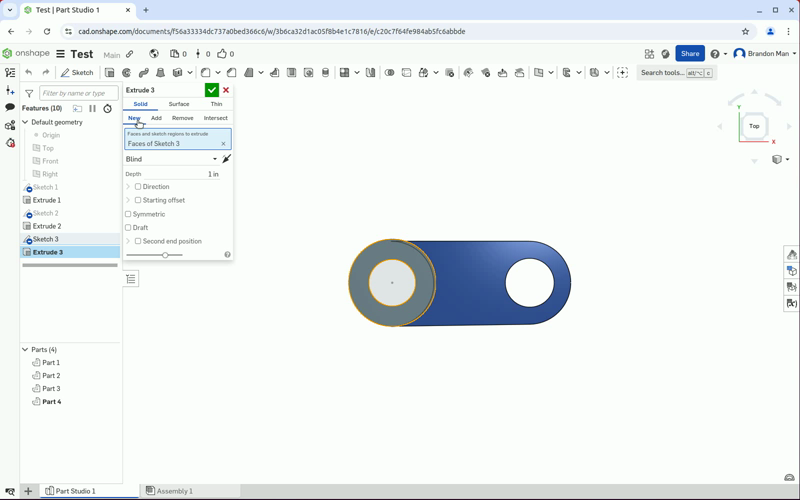
click(137, 120)
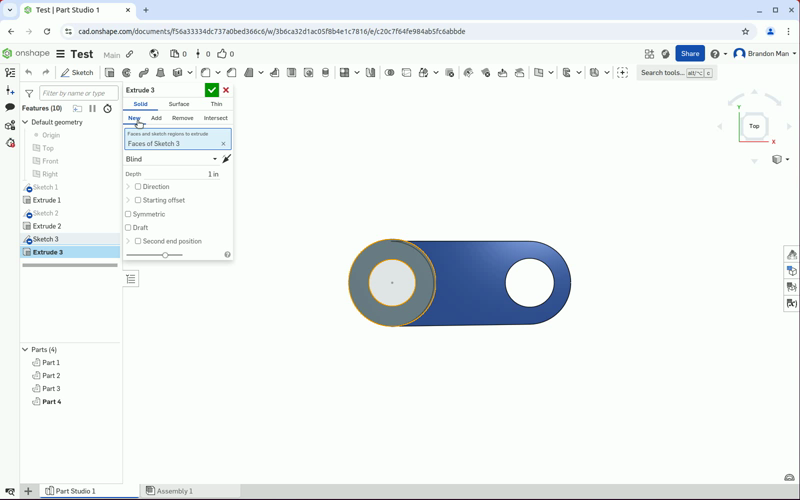
key(tab, 4)
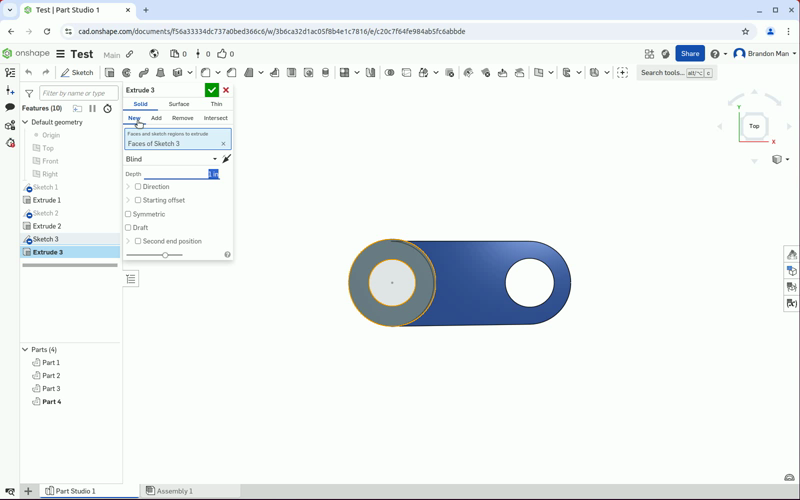
text(15.165)
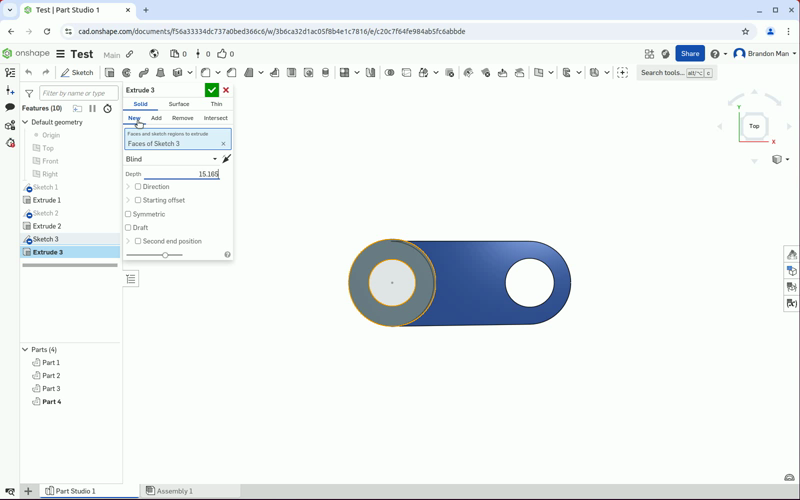
key(enter)
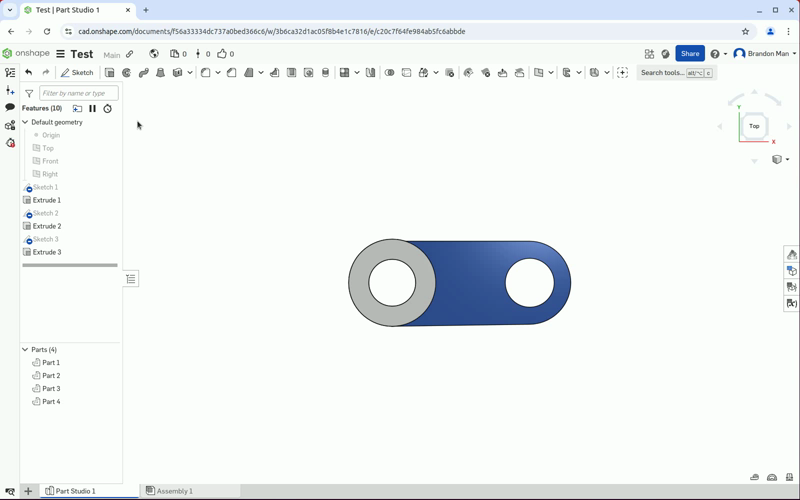
key(shift+h)
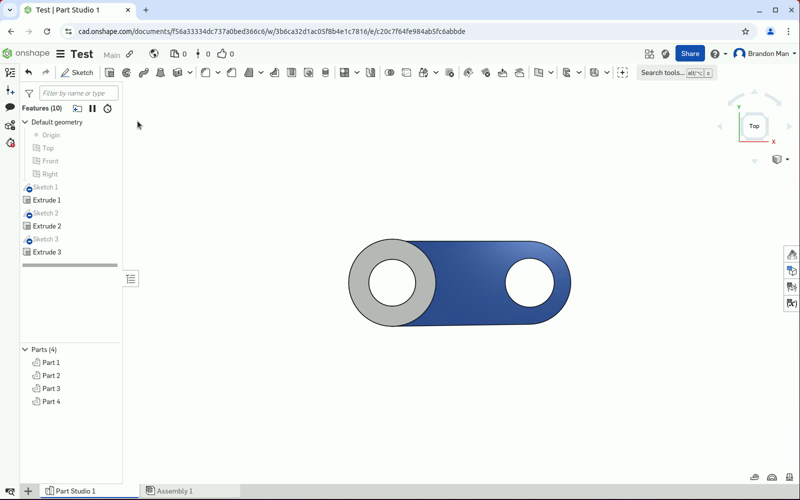
key(shift+h)
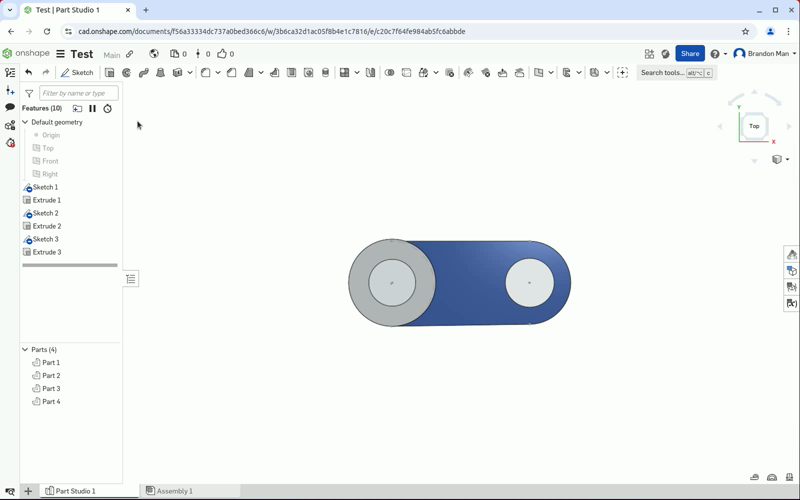
key(shift+7)
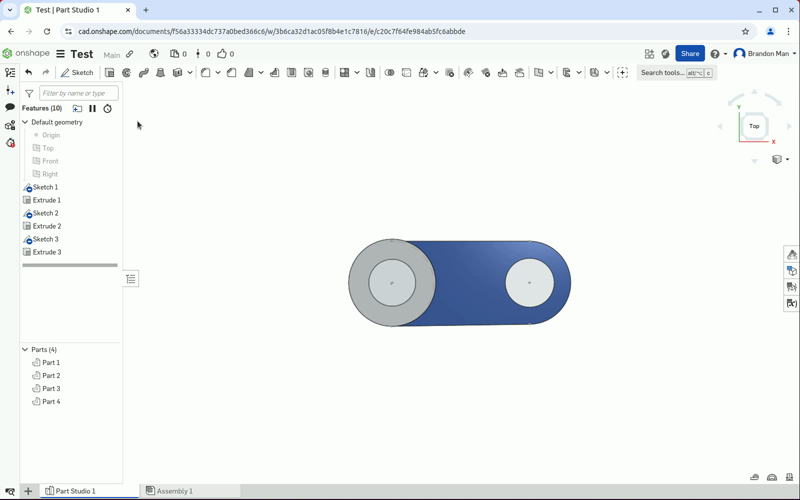
key(up, 3)
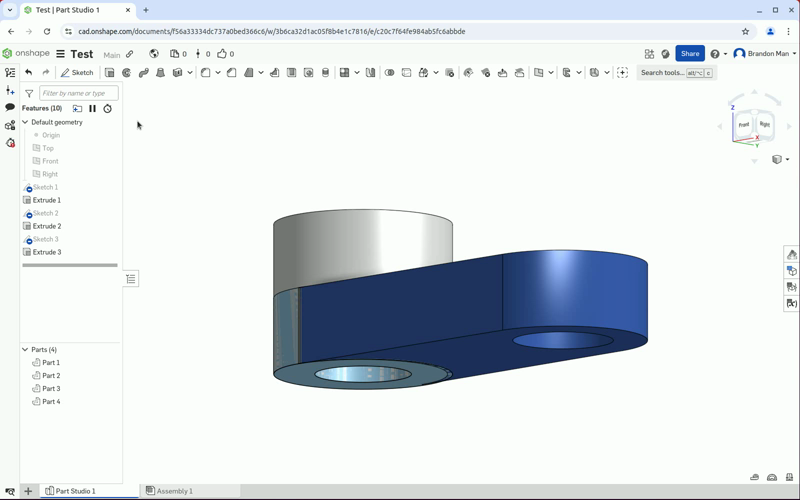
key(left, 3)
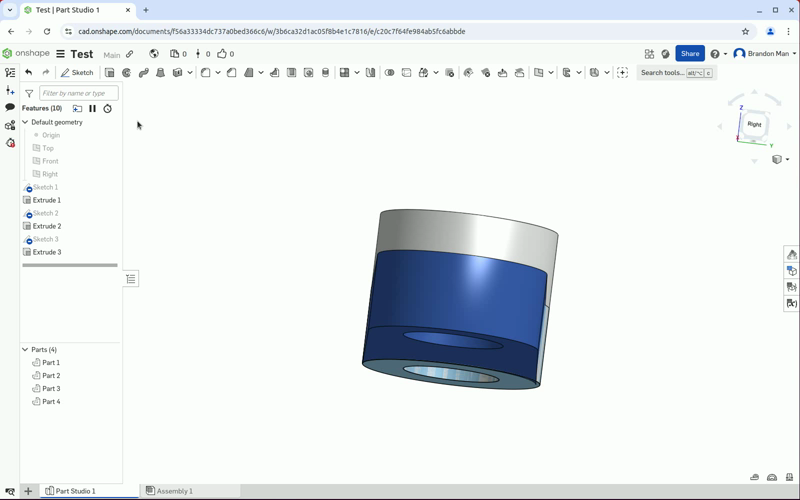
key(right, 3)
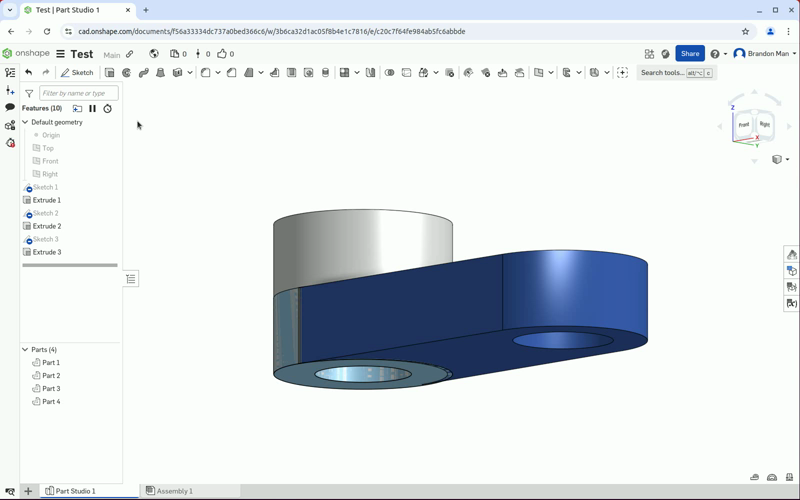
key(down, 3)
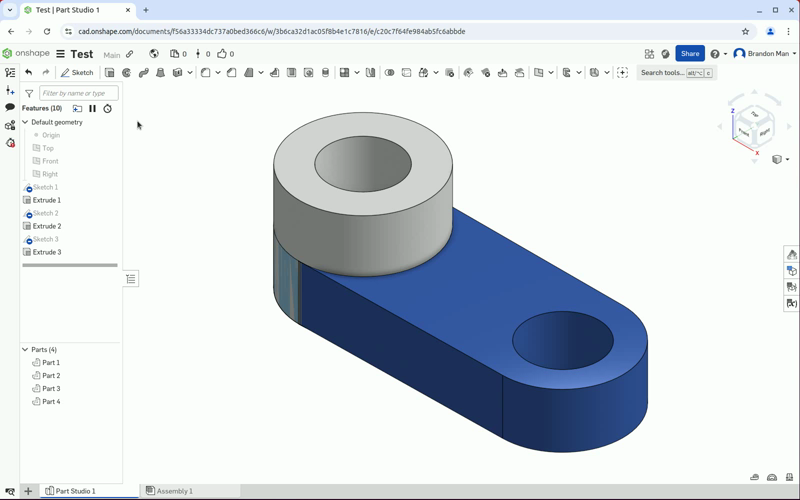
mouse_move(73, 189)
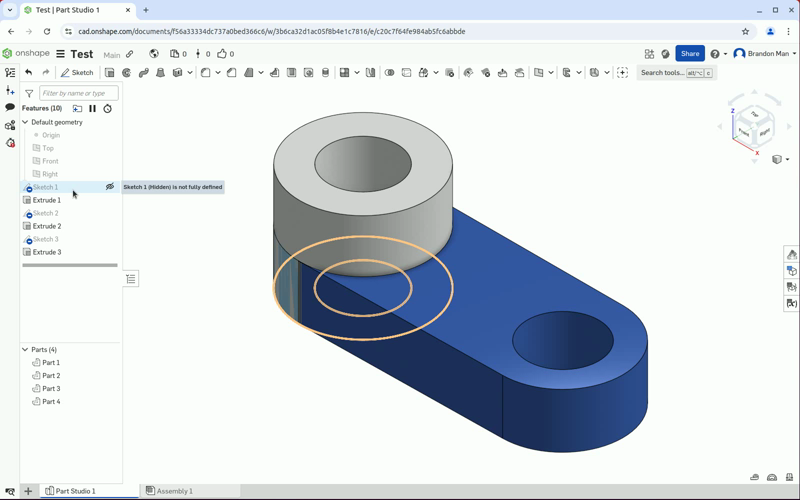
click(73, 189)